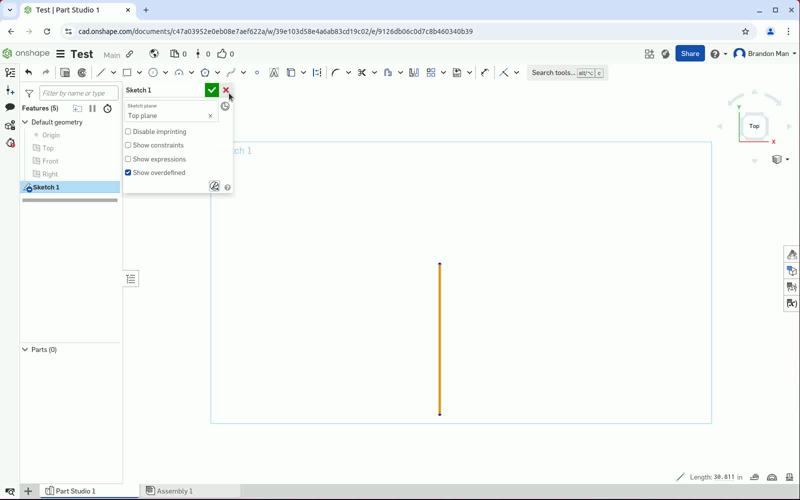
key(shift+h)
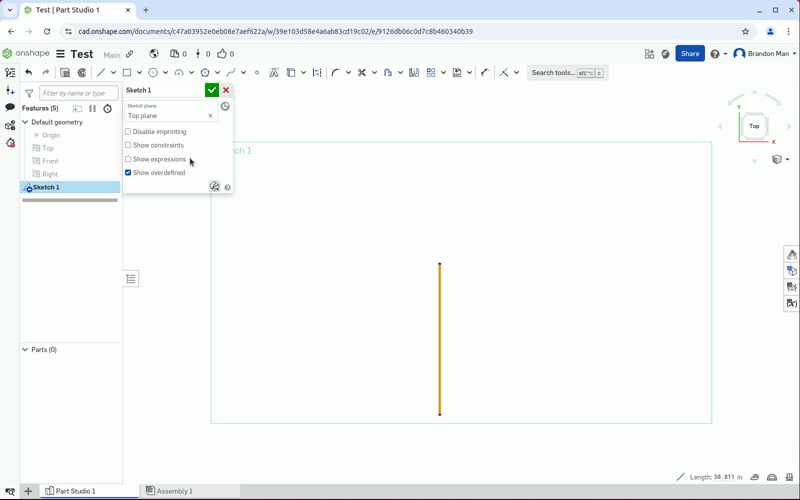
mouse_move(73, 352)
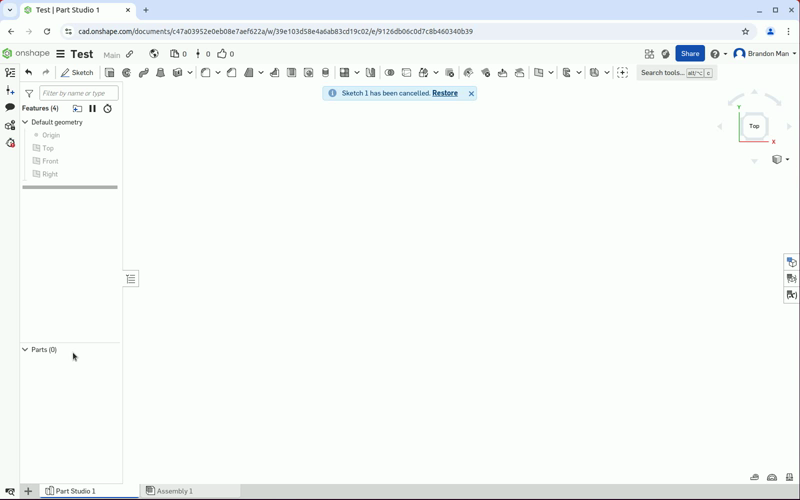
key(y)
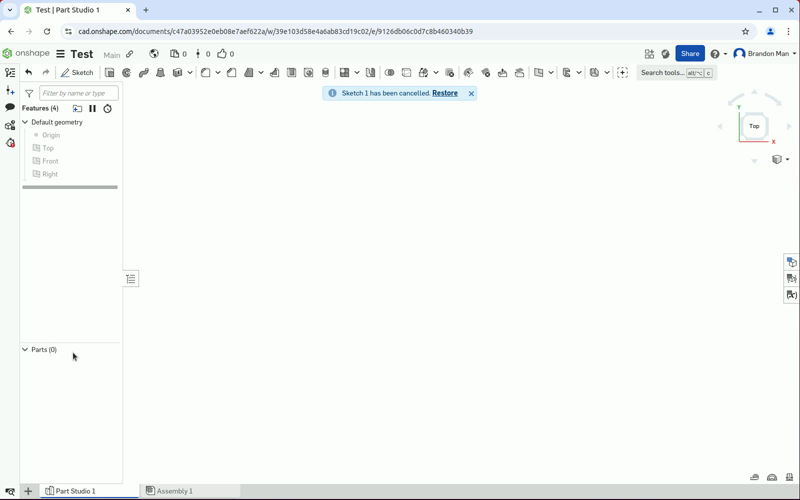
key(shift+p)
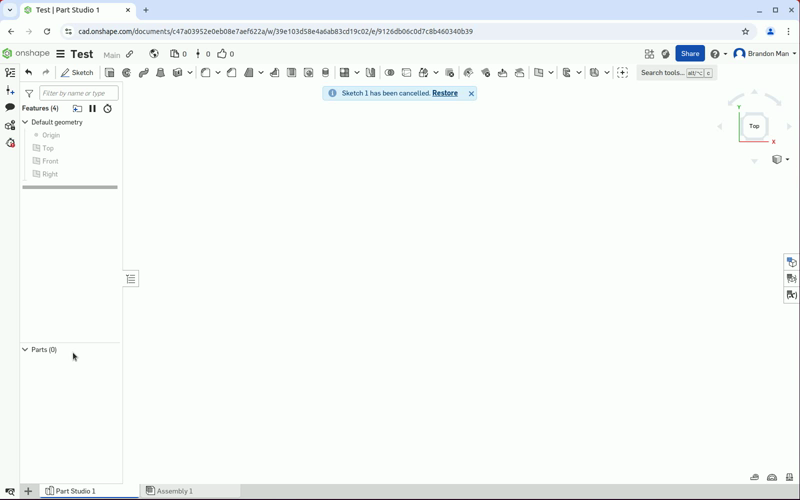
key(space)
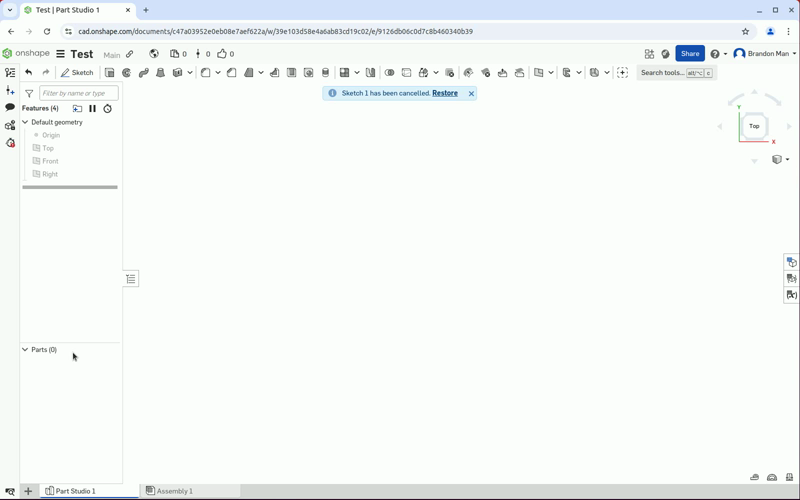
key_down(shift)
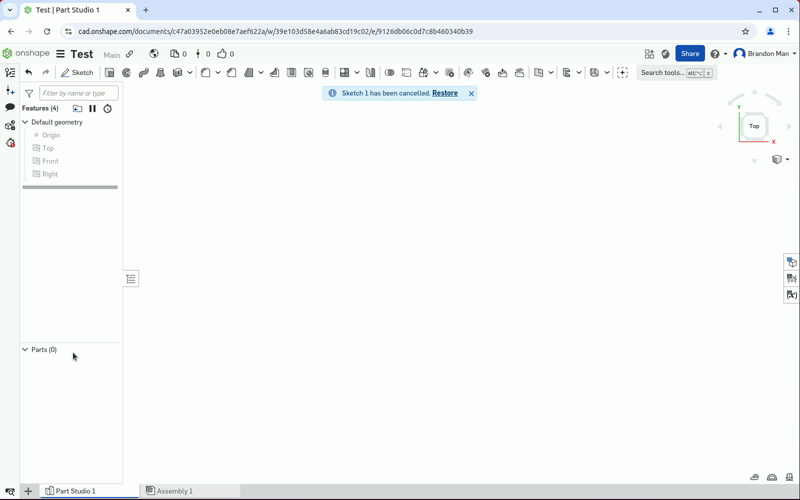
key(up)
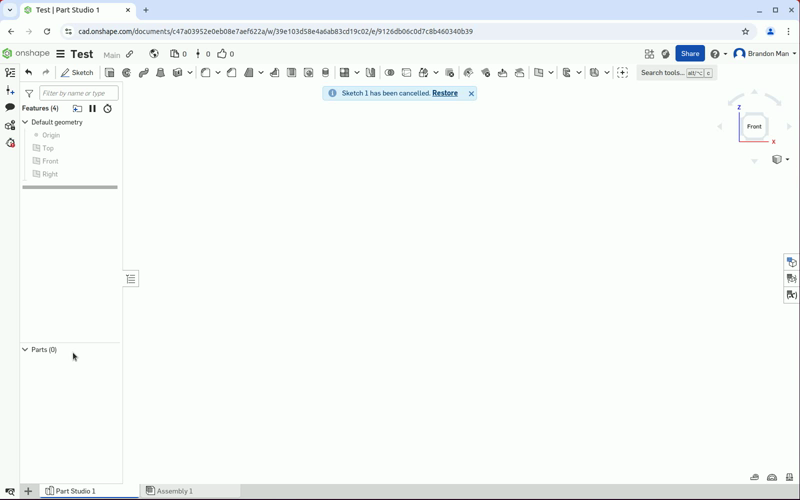
key_up(shift)
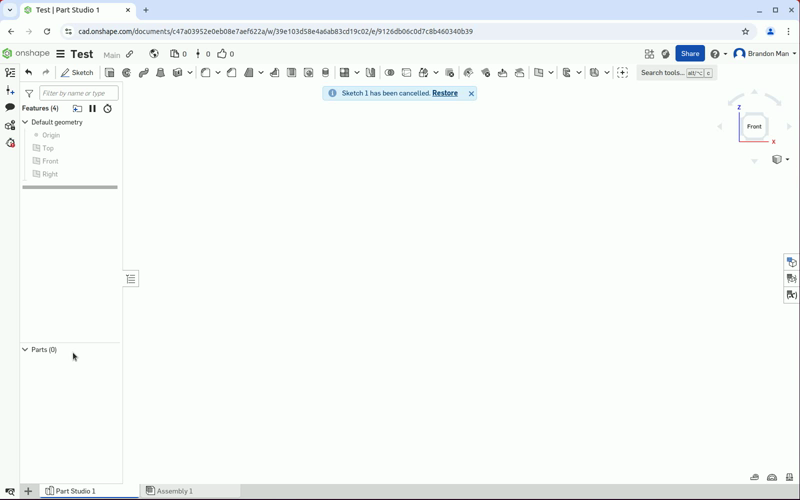
mouse_move(73, 352)
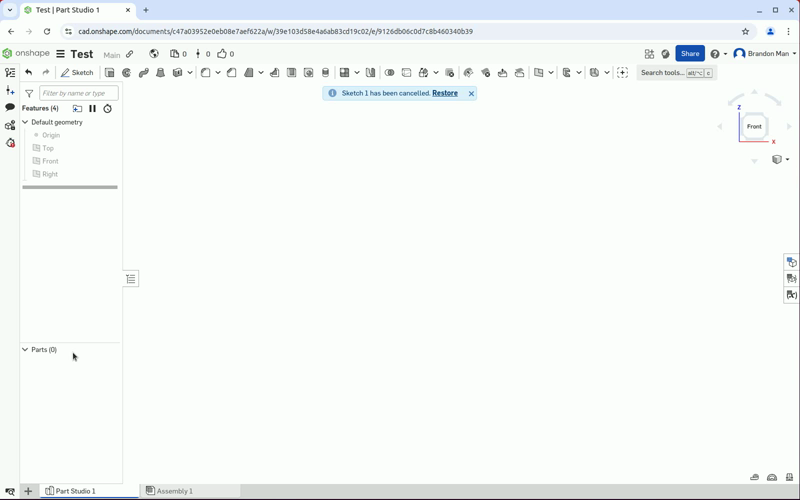
key(shift+y)
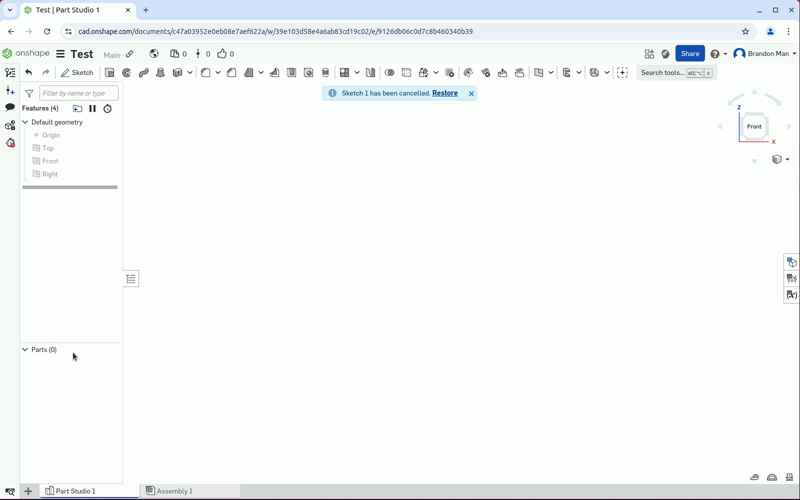
key(shift+s)
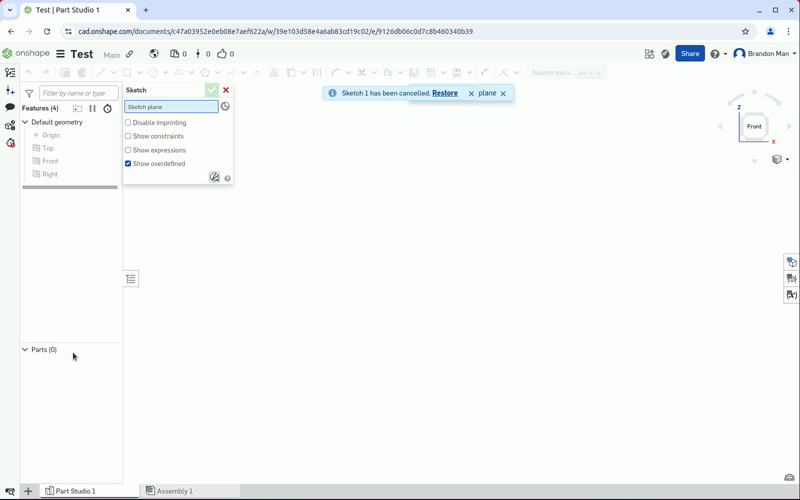
mouse_move(73, 163)
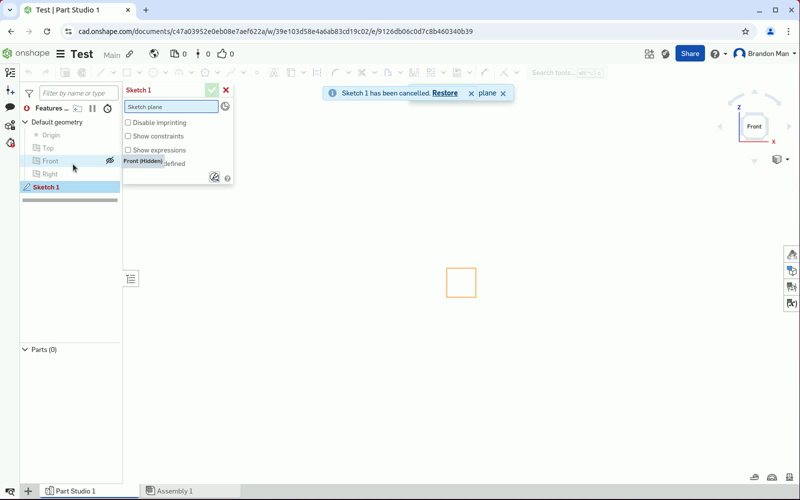
click(73, 163)
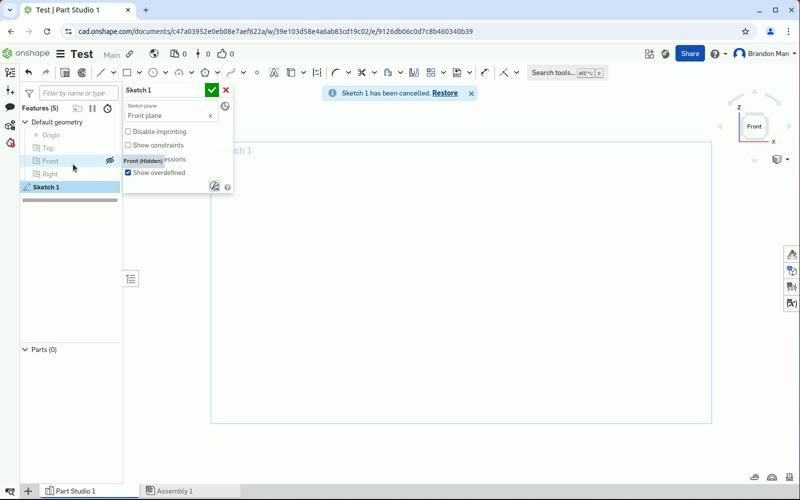
mouse_move(73, 352)
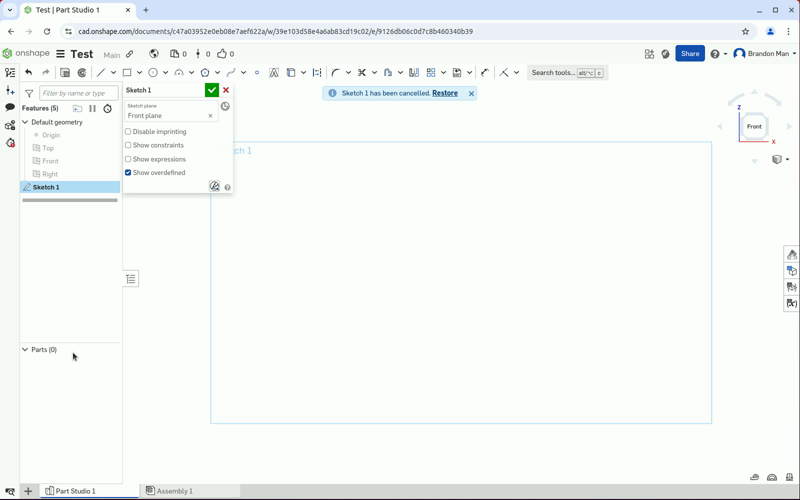
key(y)
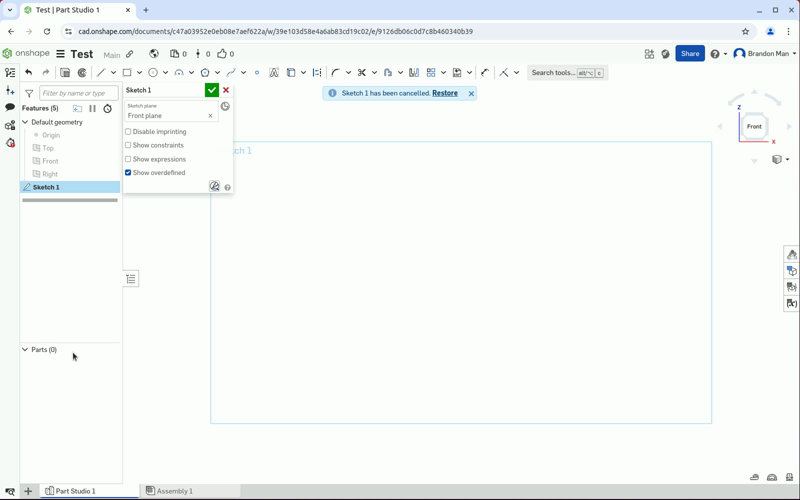
key(l)
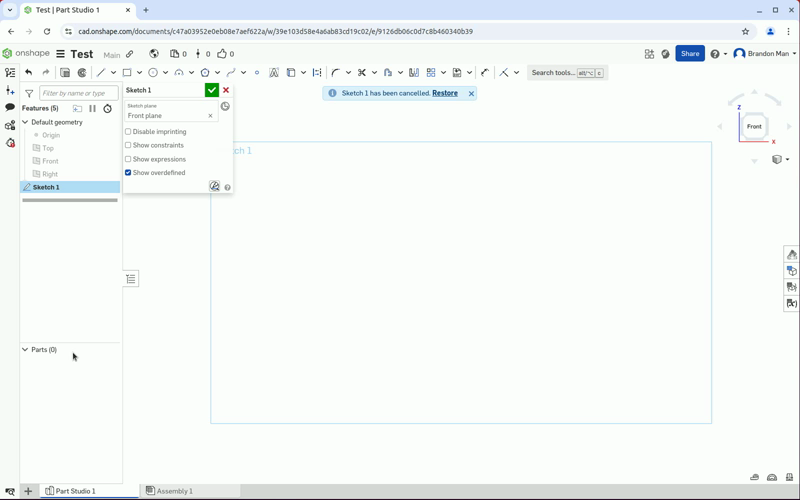
key_down(shift)
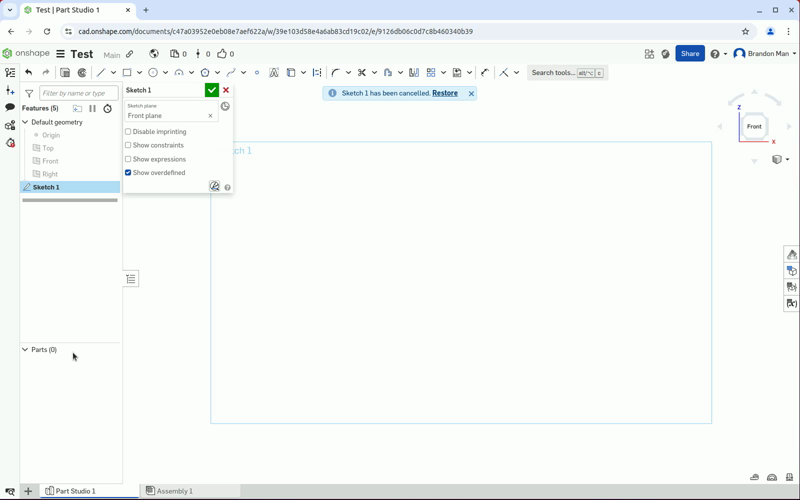
mouse_move(404, 395)
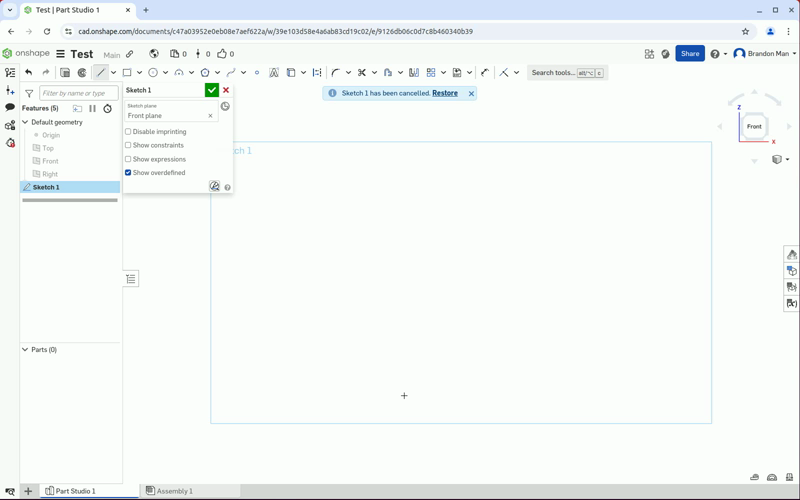
click(404, 395)
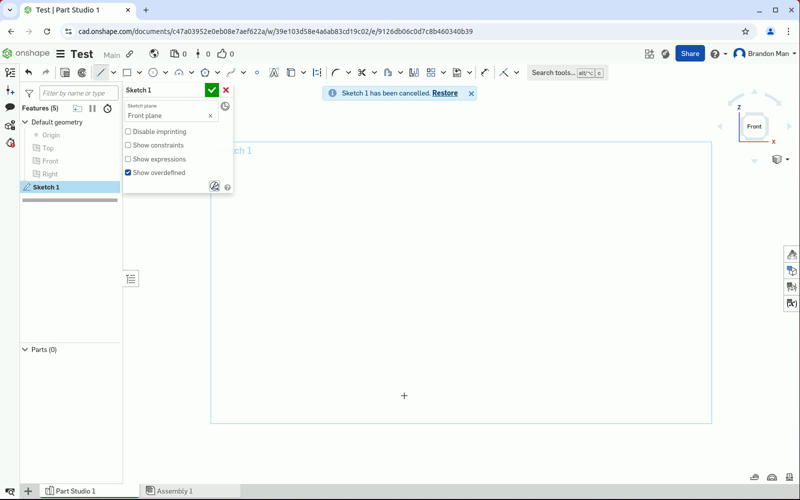
key_up(shift)
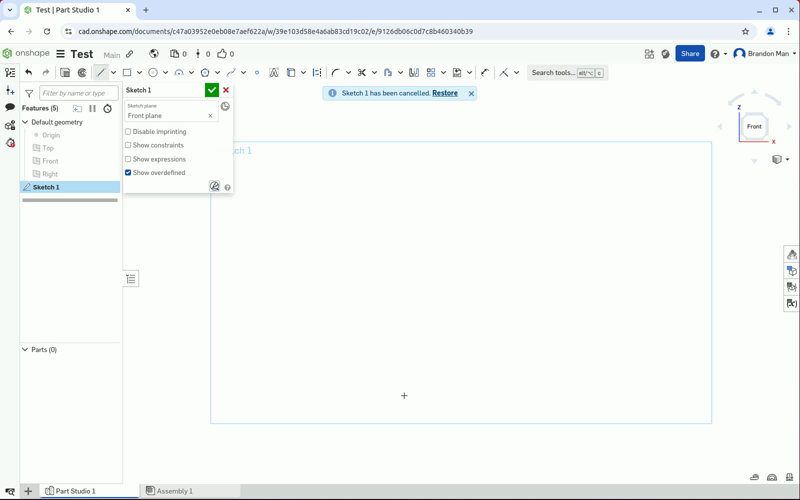
key_down(shift)
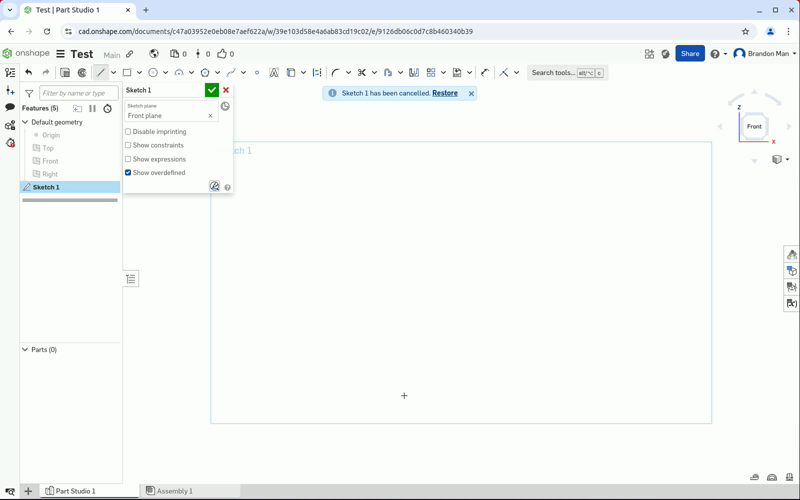
mouse_move(517, 395)
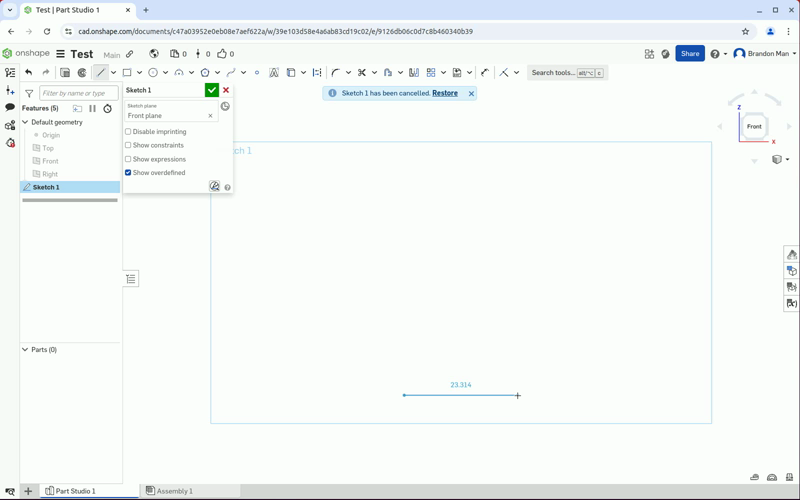
click(517, 395)
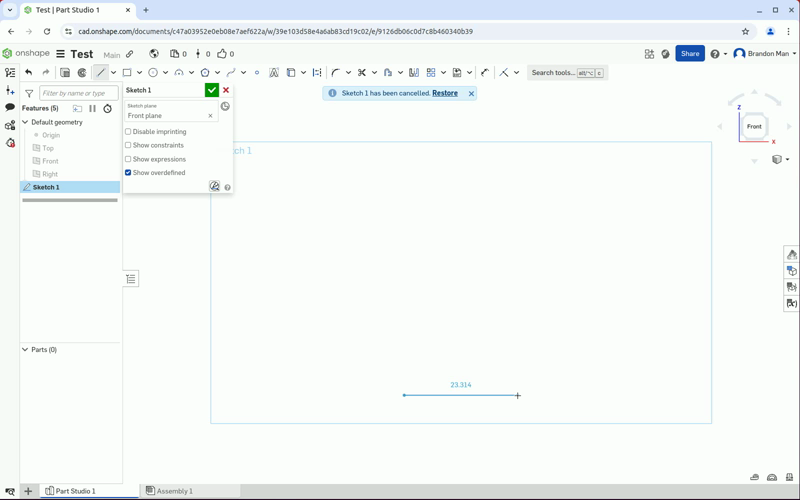
key_up(shift)
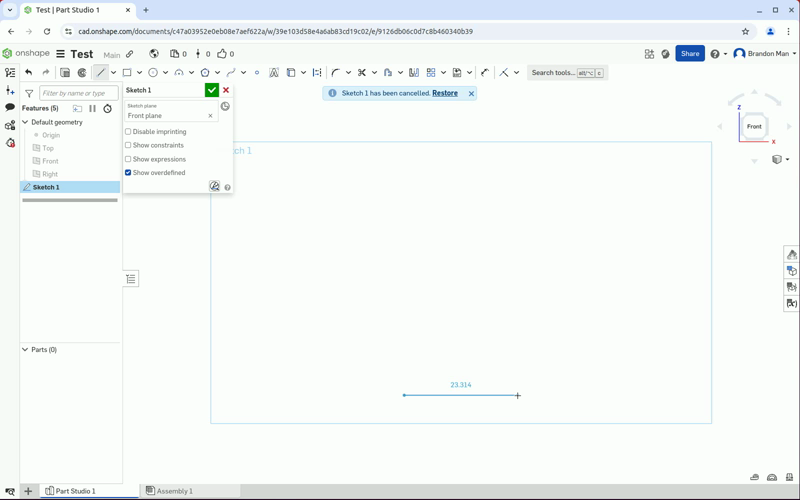
key_down(shift)
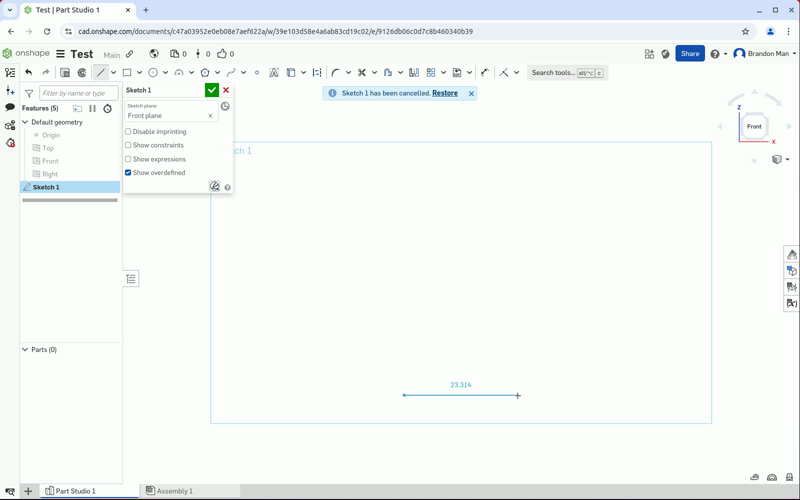
mouse_move(517, 171)
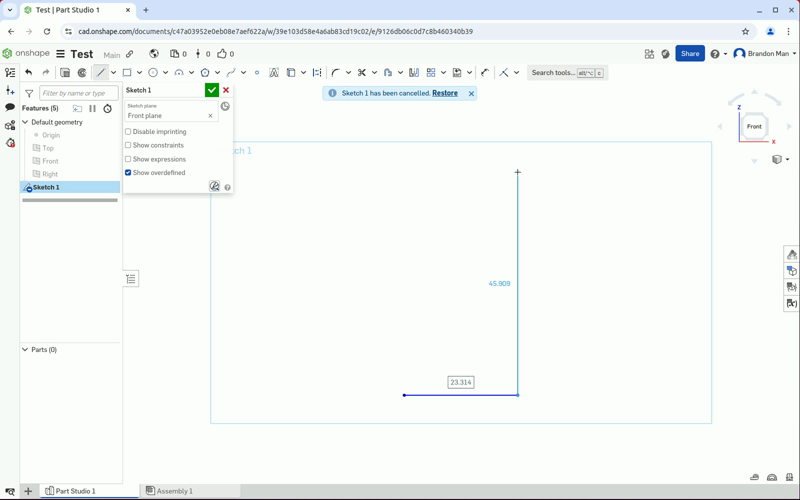
click(517, 171)
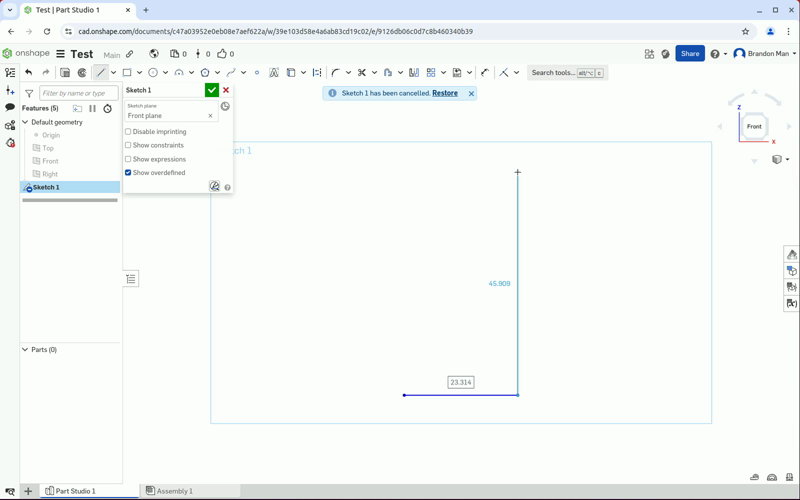
key_up(shift)
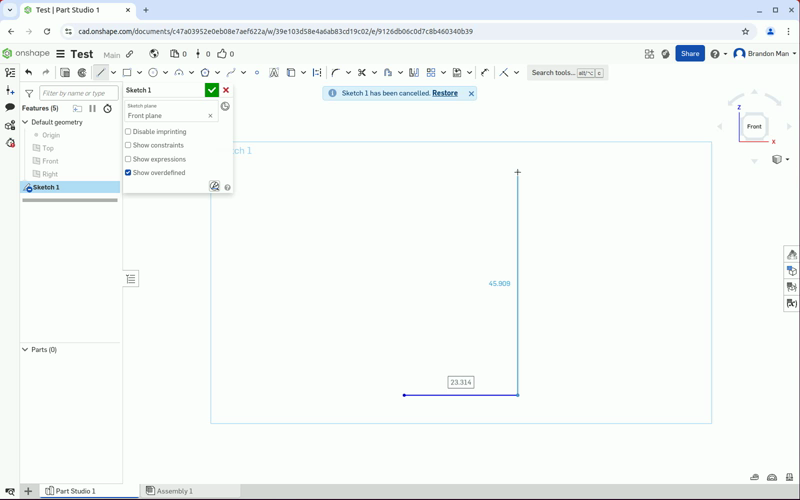
key_down(shift)
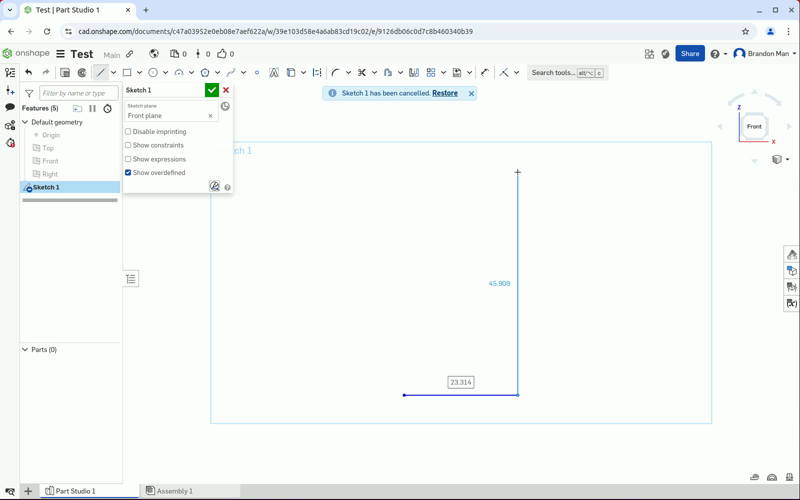
mouse_move(404, 171)
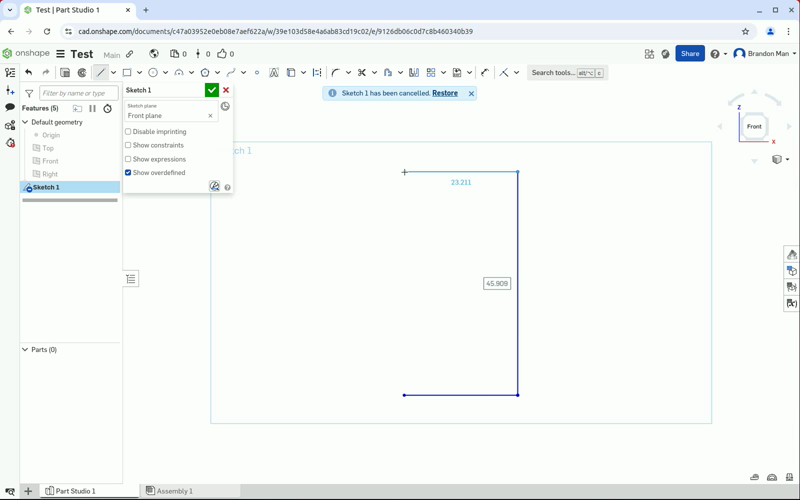
click(404, 171)
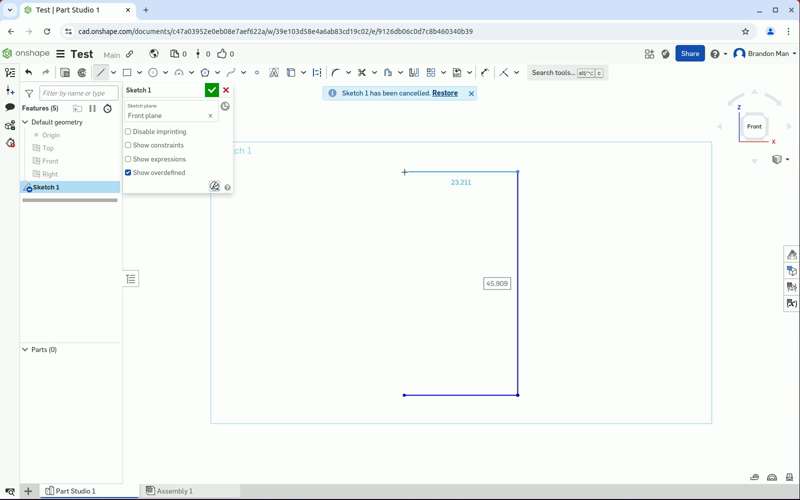
key_up(shift)
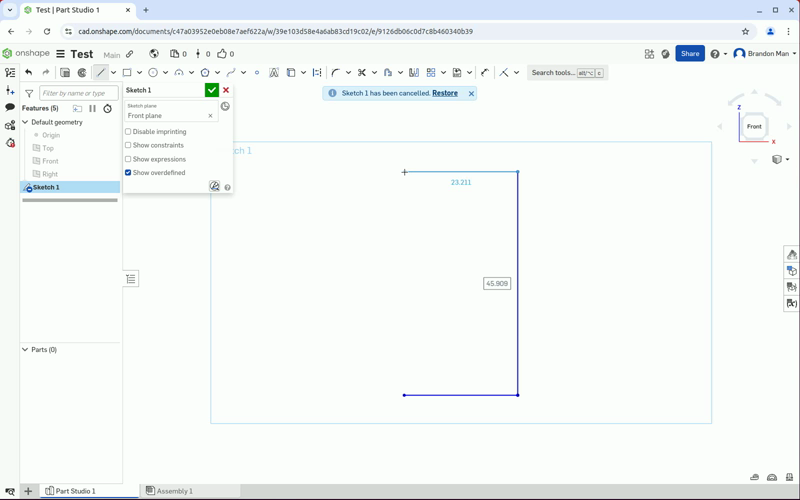
key_down(shift)
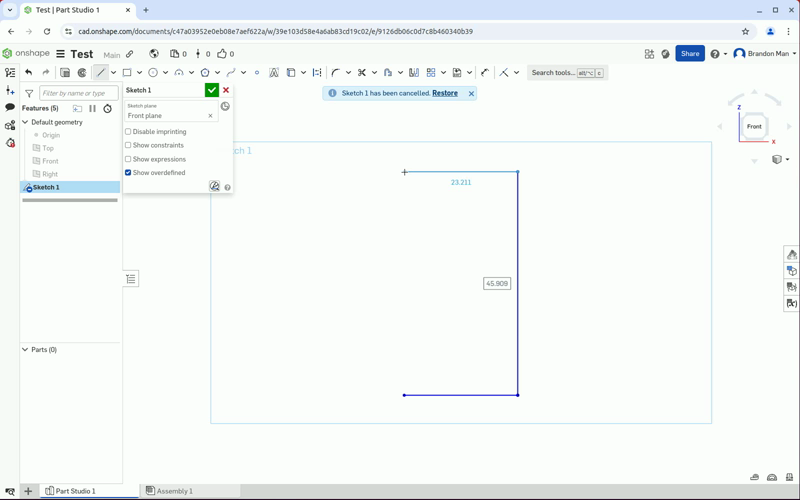
mouse_move(404, 256)
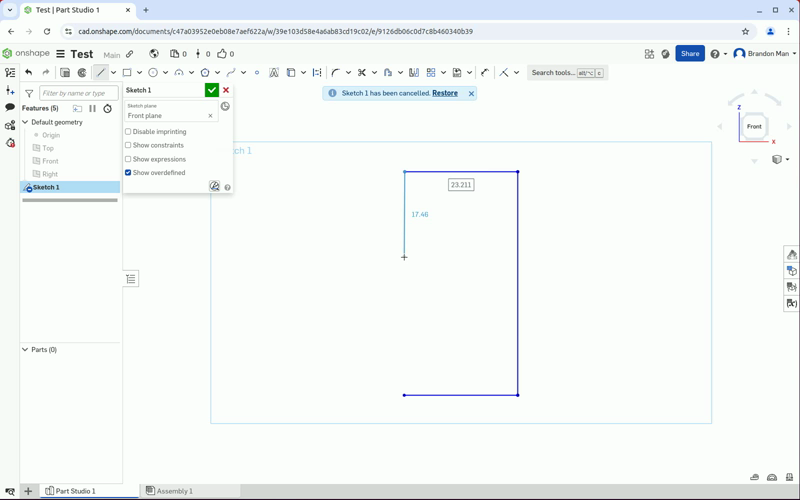
click(404, 256)
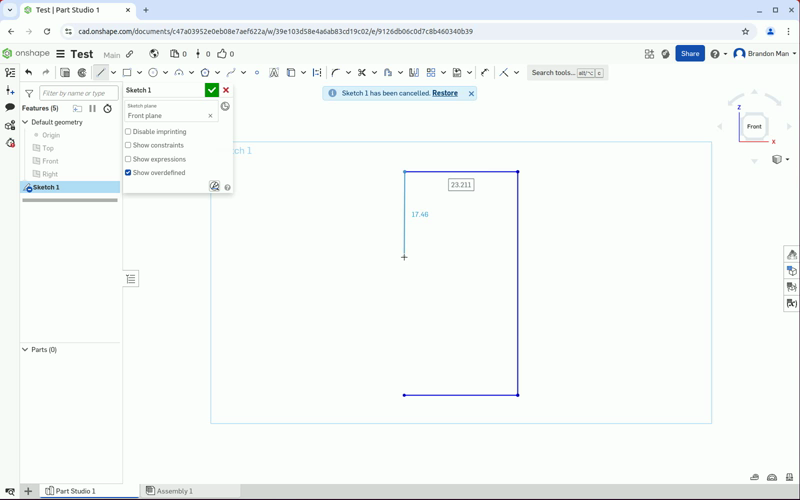
key_up(shift)
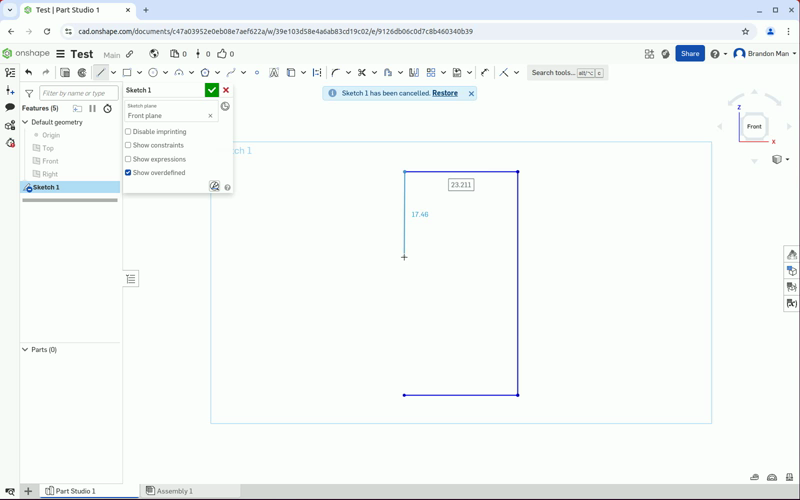
key_down(shift)
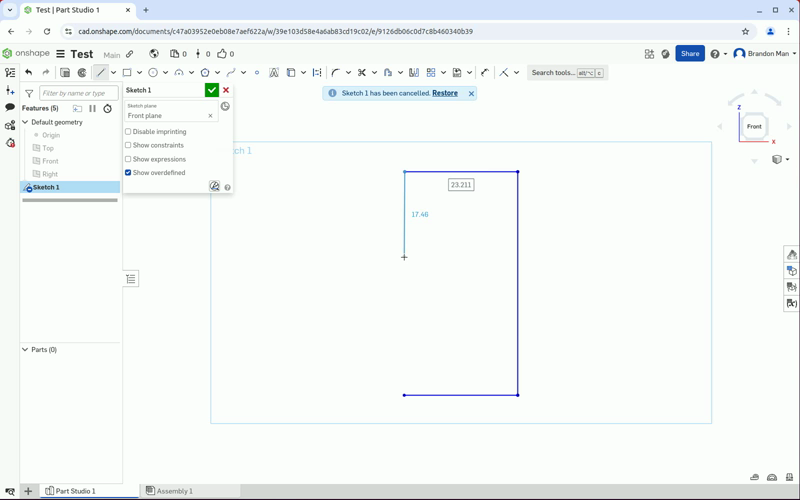
mouse_move(404, 395)
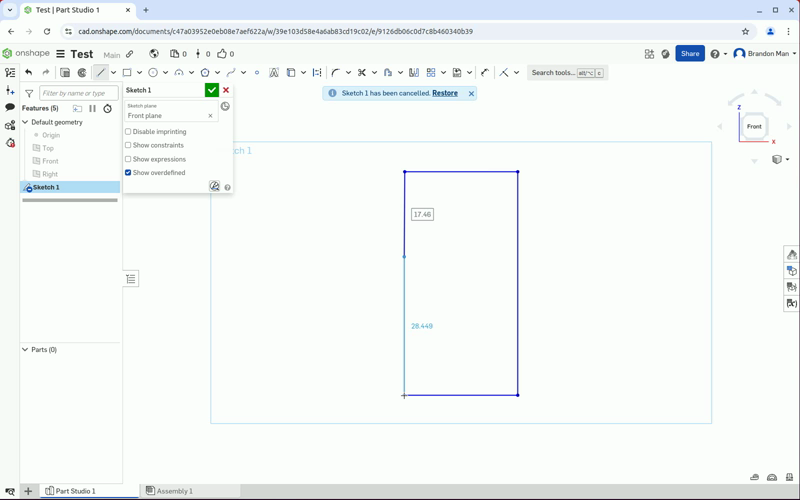
key_up(shift)
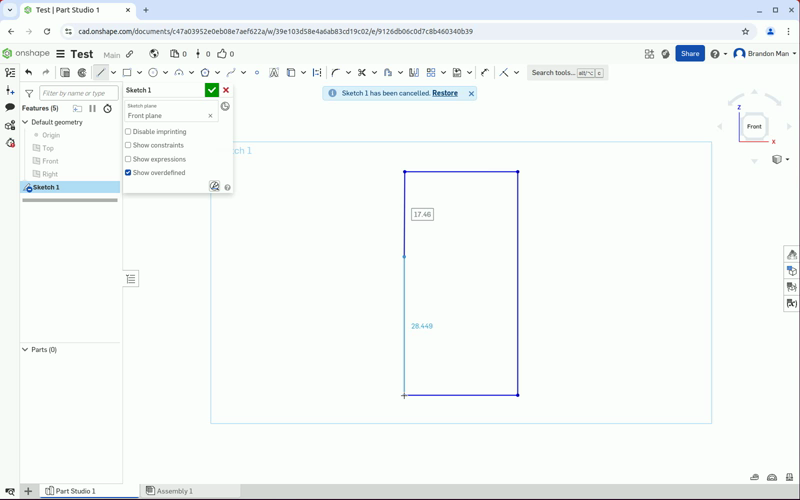
click(404, 395)
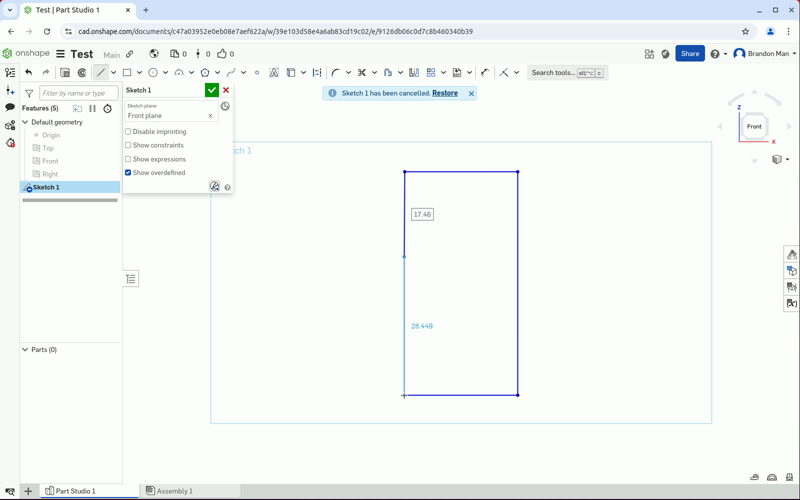
key(esc)
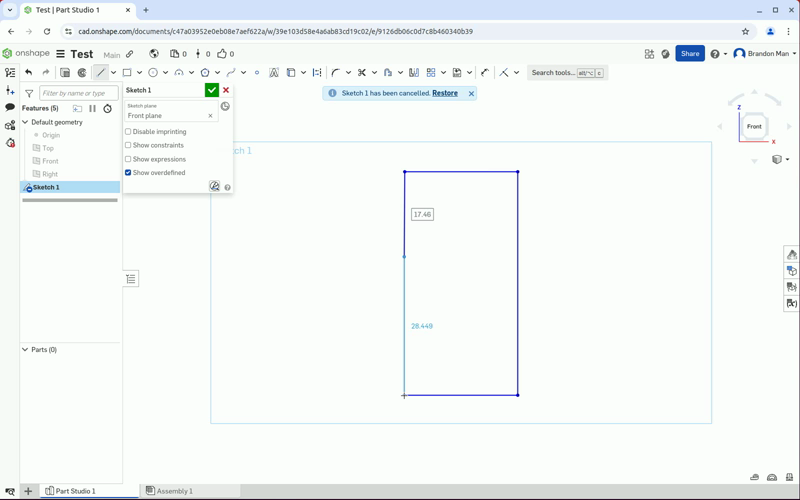
key(c)
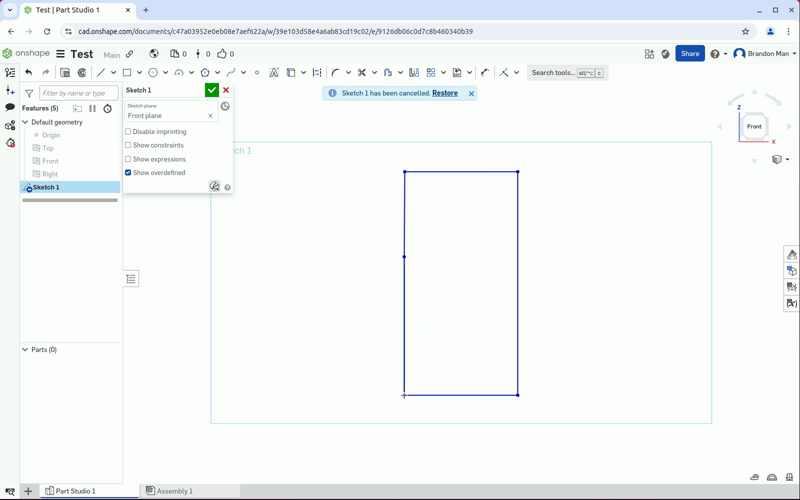
key_down(shift)
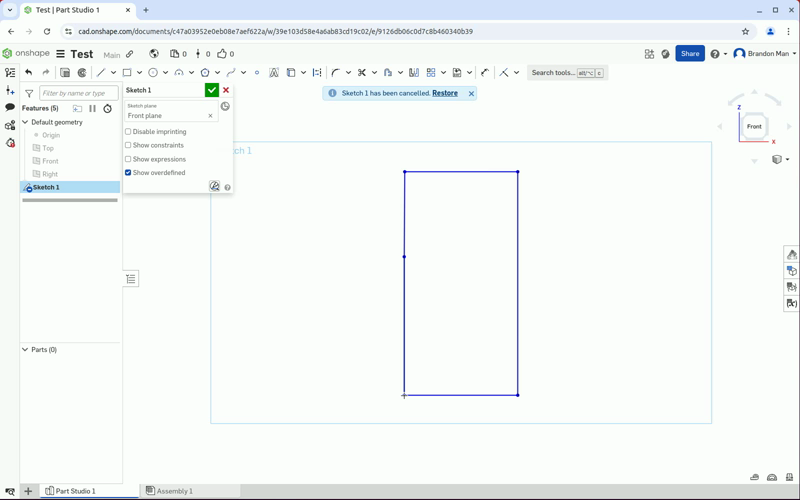
mouse_move(461, 339)
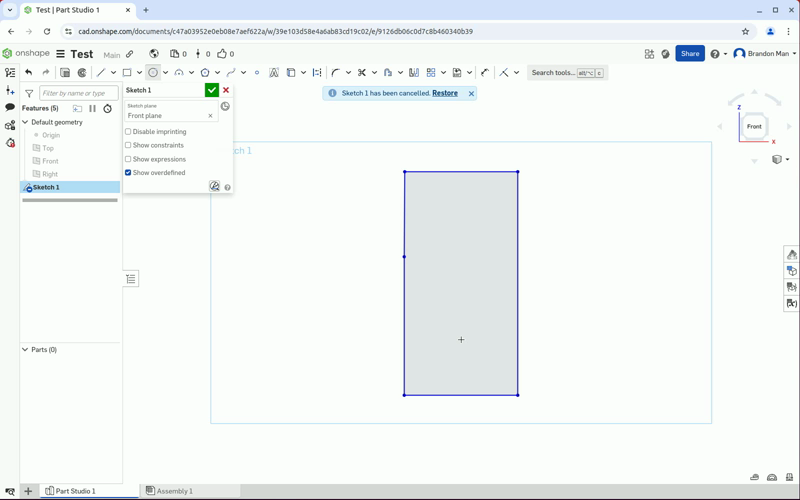
click(461, 339)
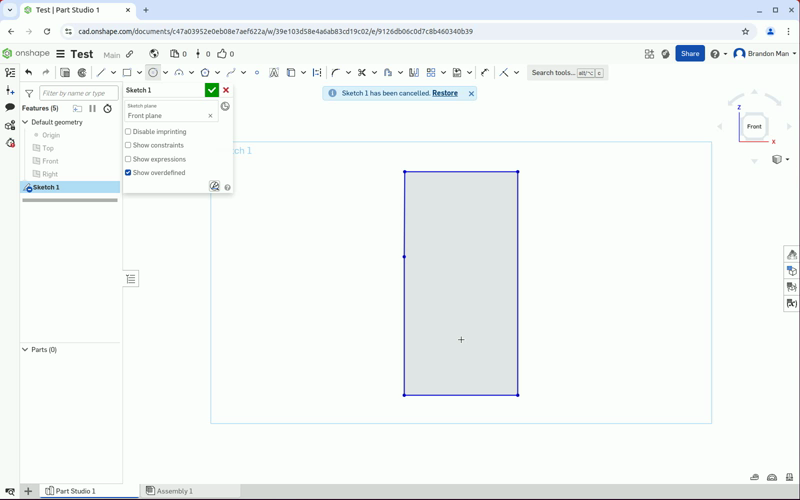
key_up(shift)
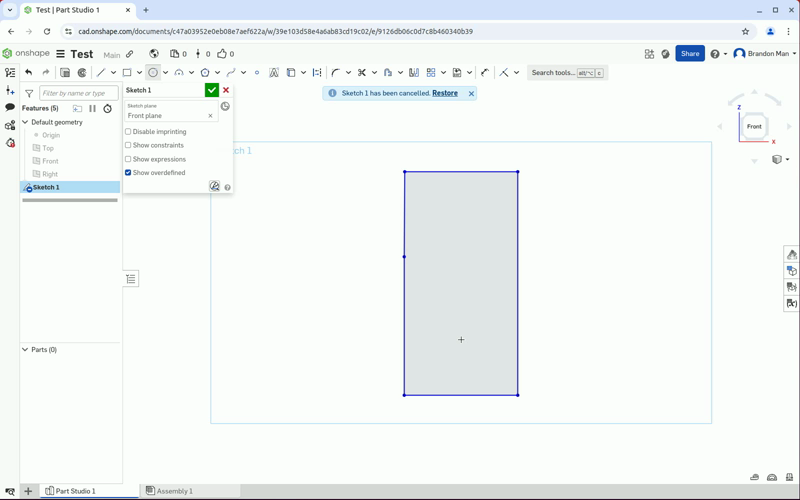
mouse_move(489, 339)
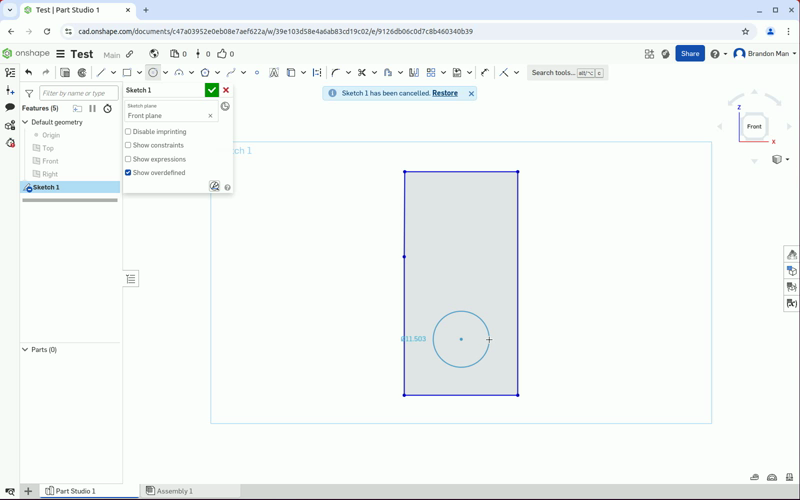
click(489, 339)
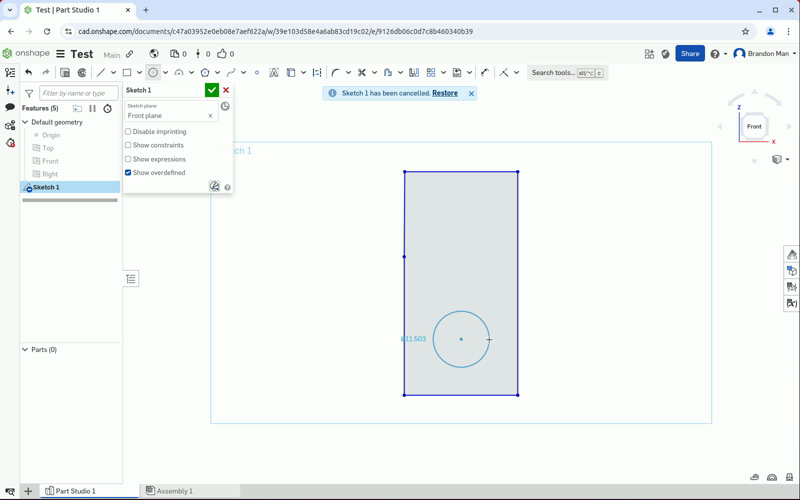
key(esc)
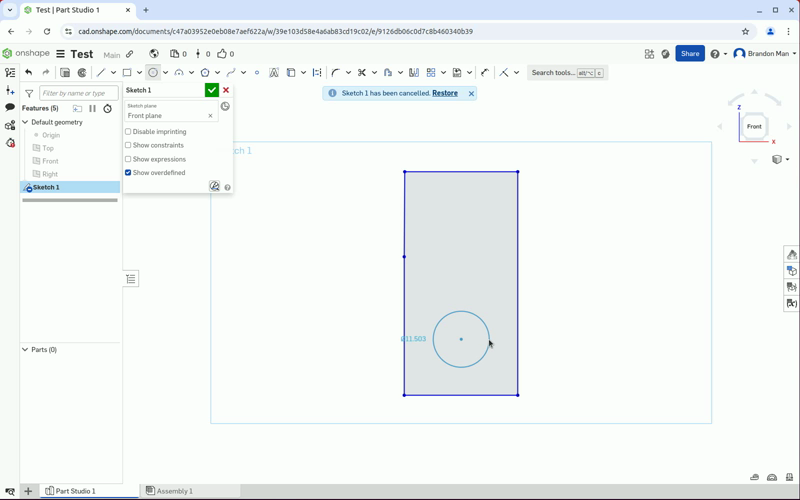
mouse_move(500, 188)
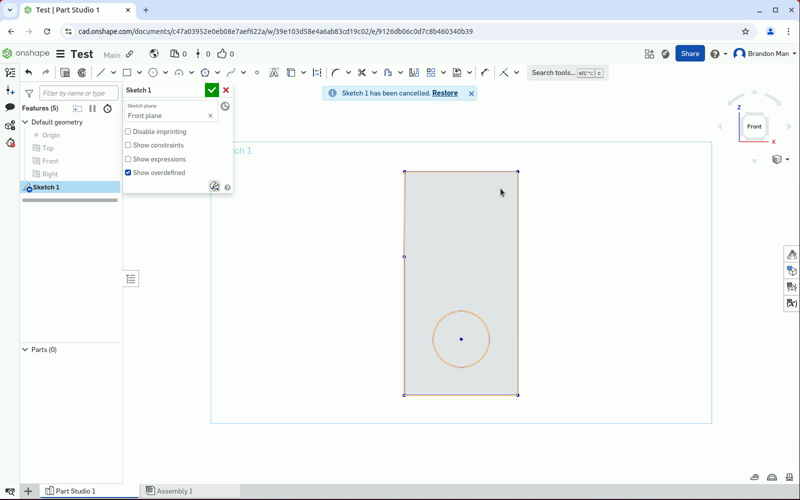
click(500, 188)
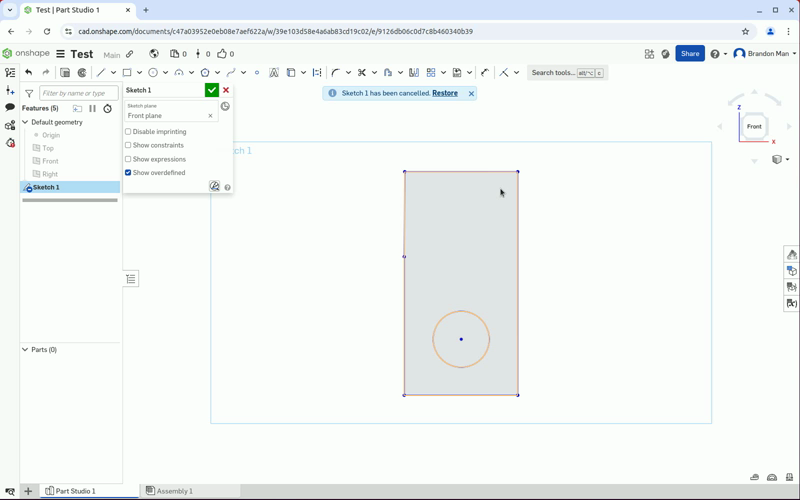
mouse_move(73, 352)
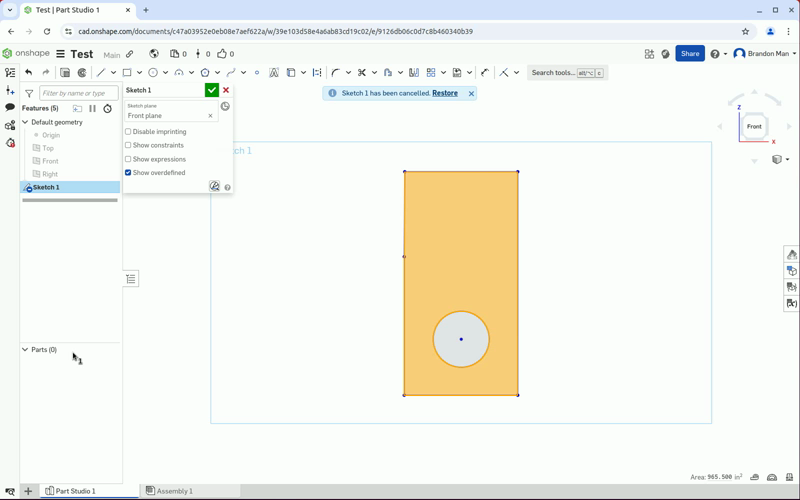
key(shift+y)
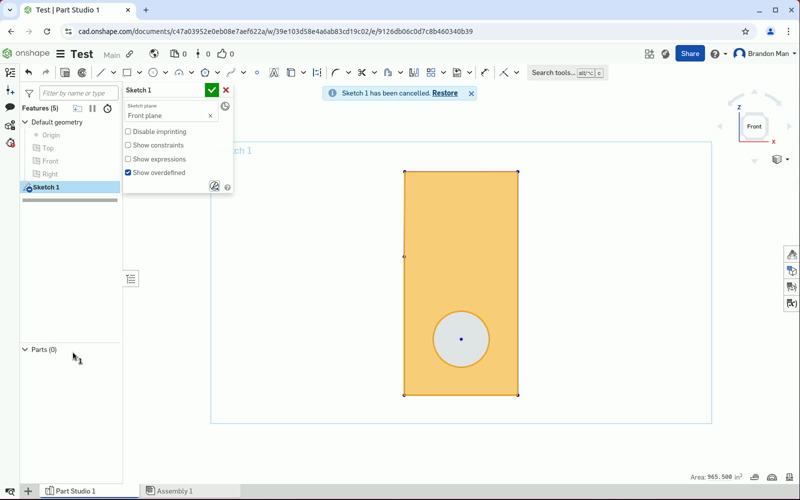
key(shift+e)
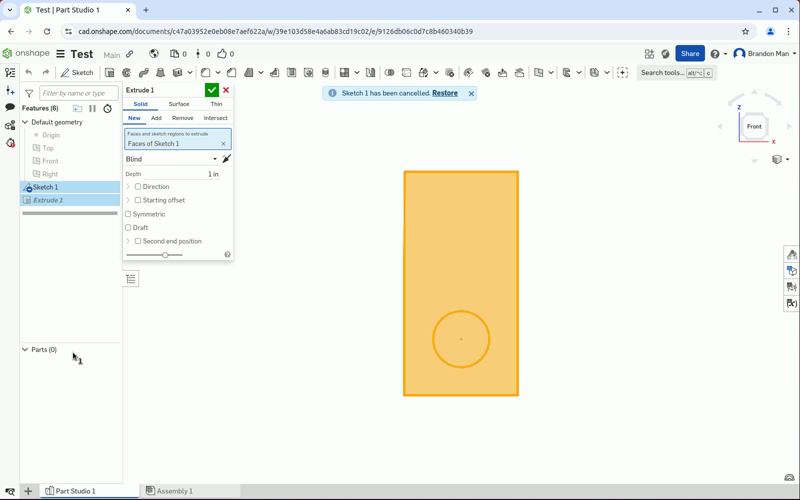
mouse_move(143, 106)
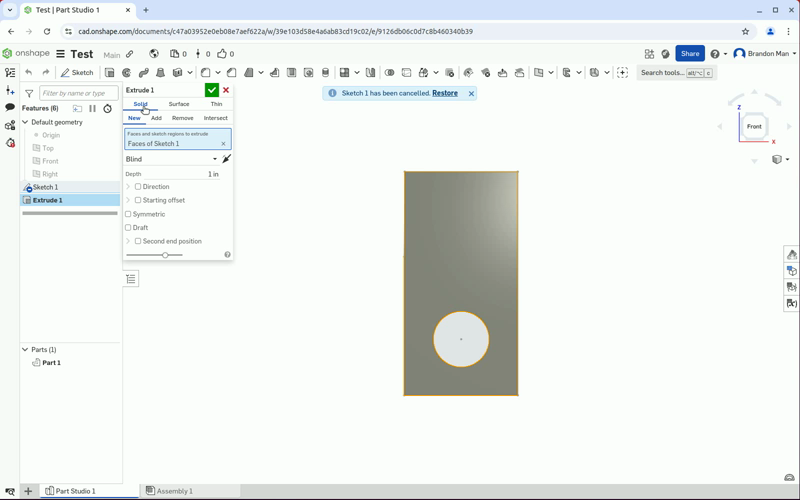
click(143, 106)
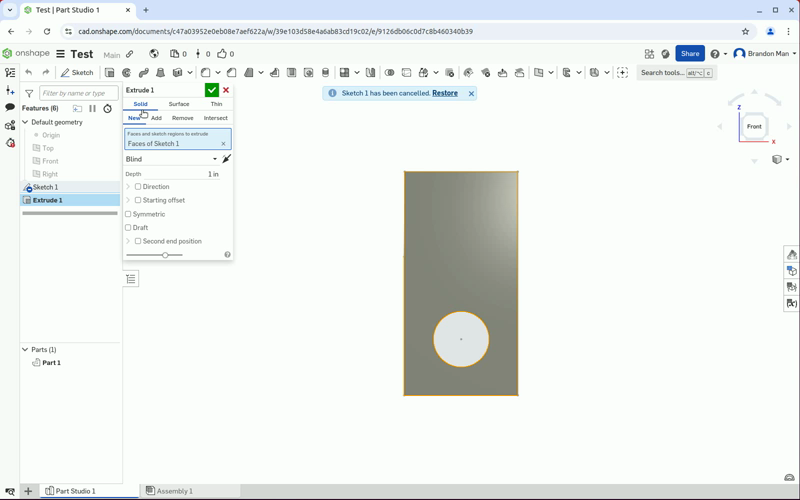
mouse_move(137, 120)
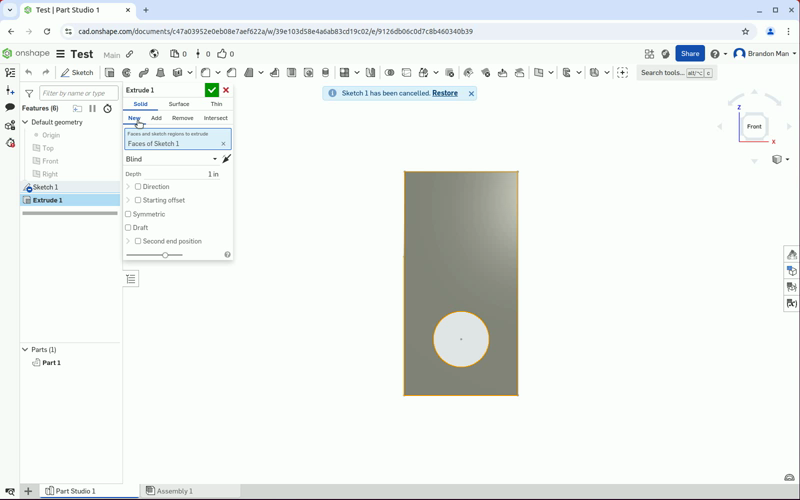
click(137, 120)
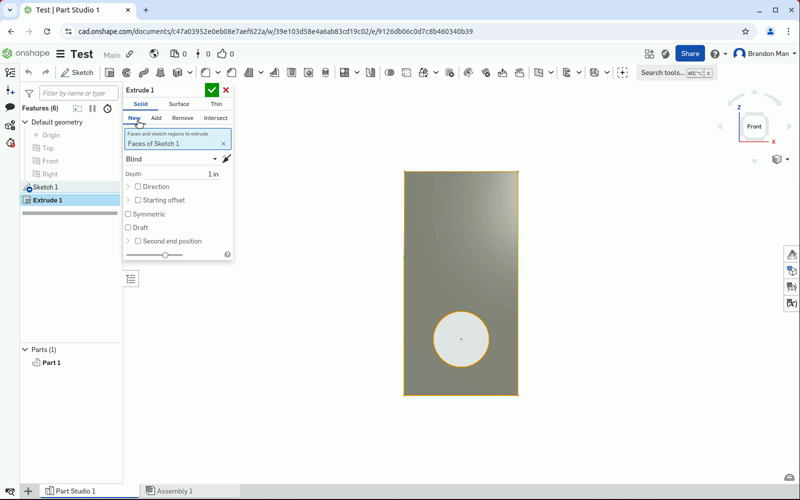
key(tab, 4)
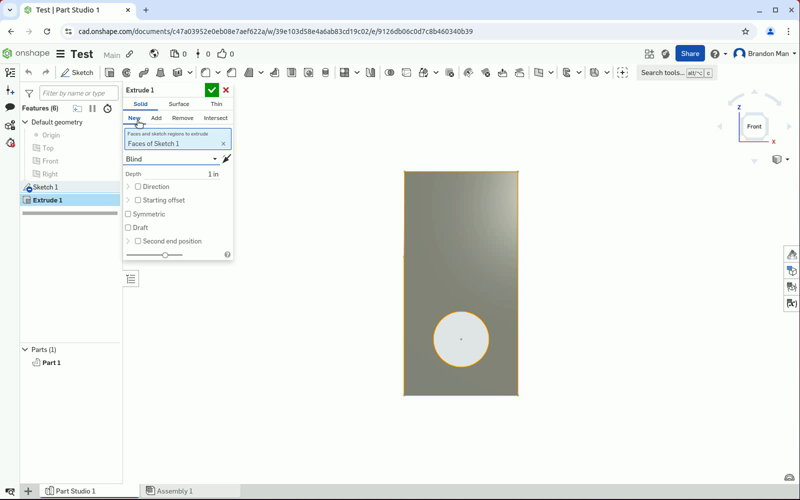
text(17.331)
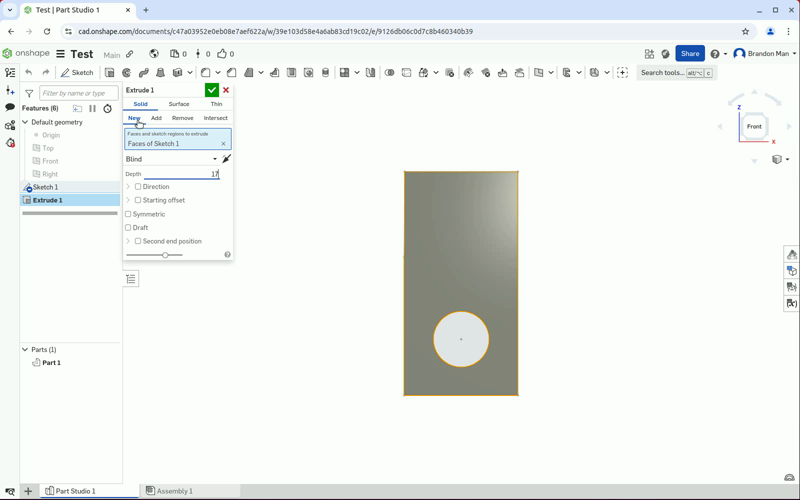
key(enter)
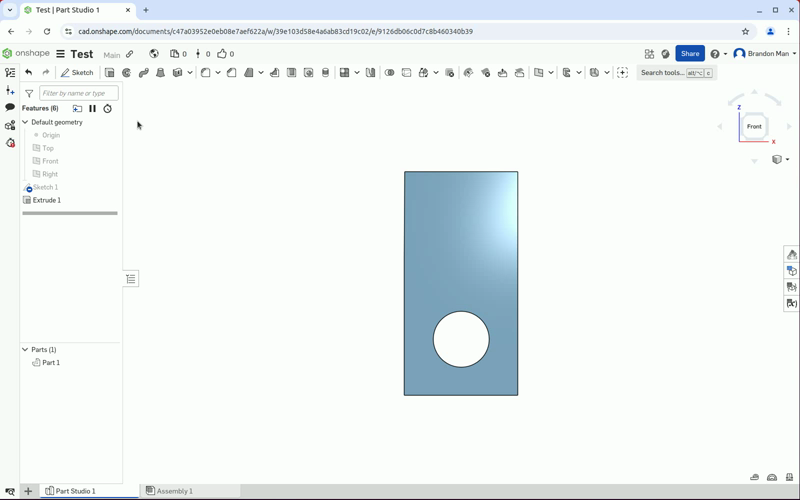
key(shift+h)
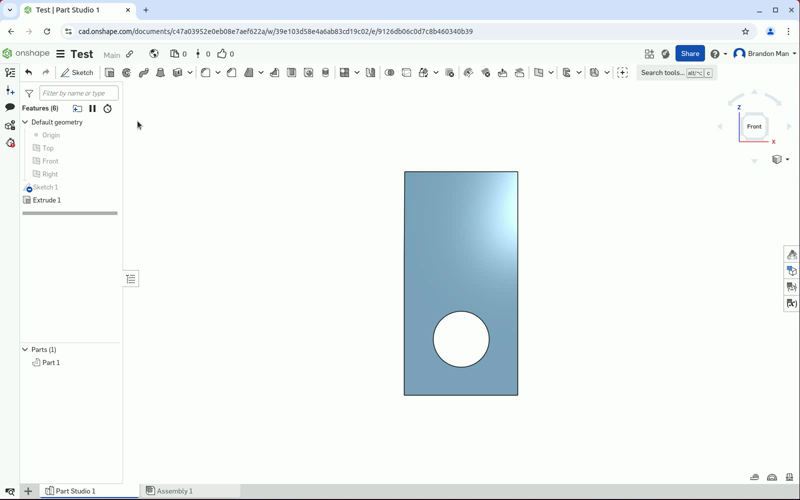
key(shift+h)
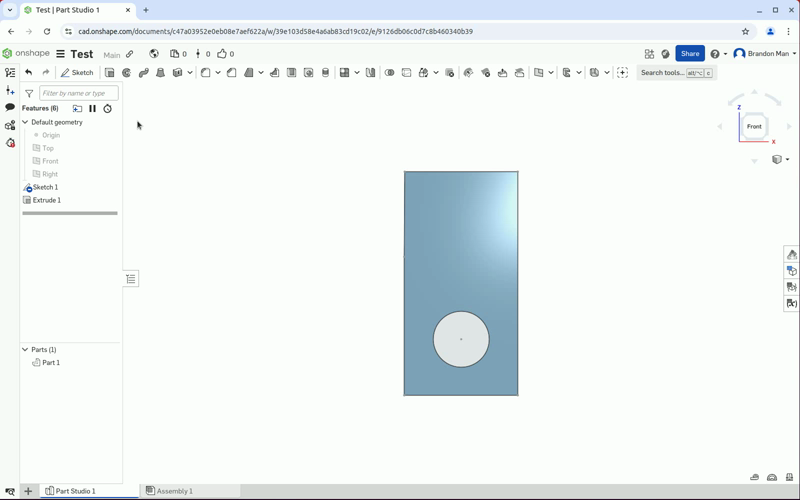
mouse_move(73, 189)
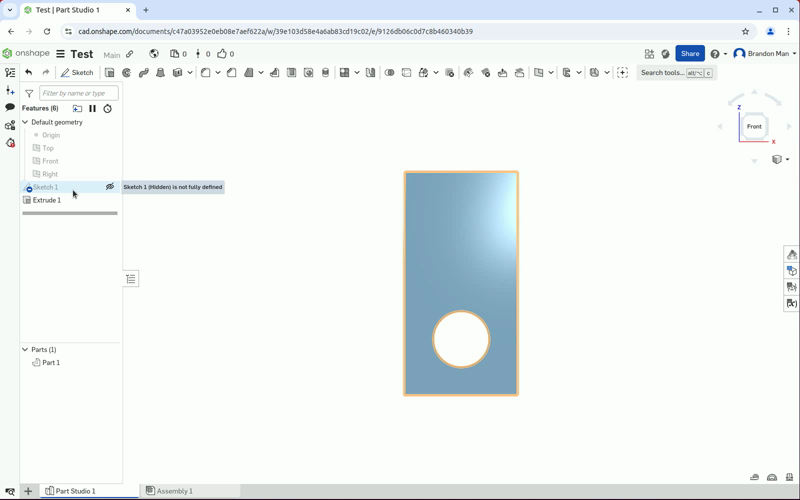
click(73, 189)
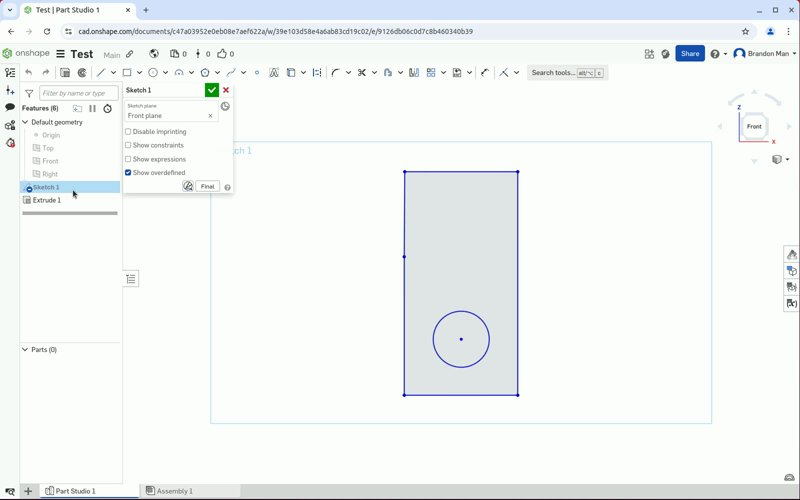
mouse_move(229, 92)
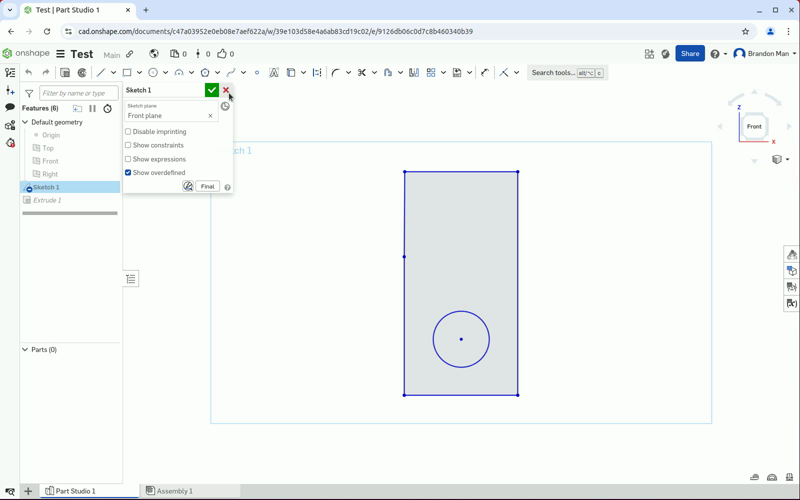
click(229, 92)
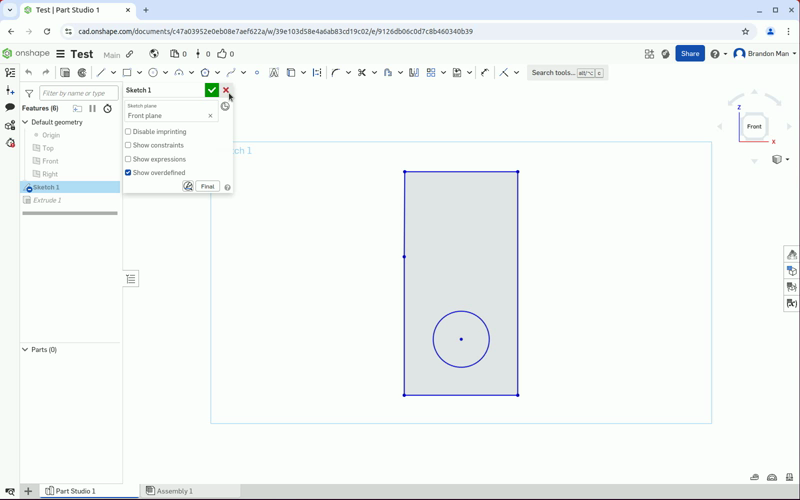
key(shift+s)
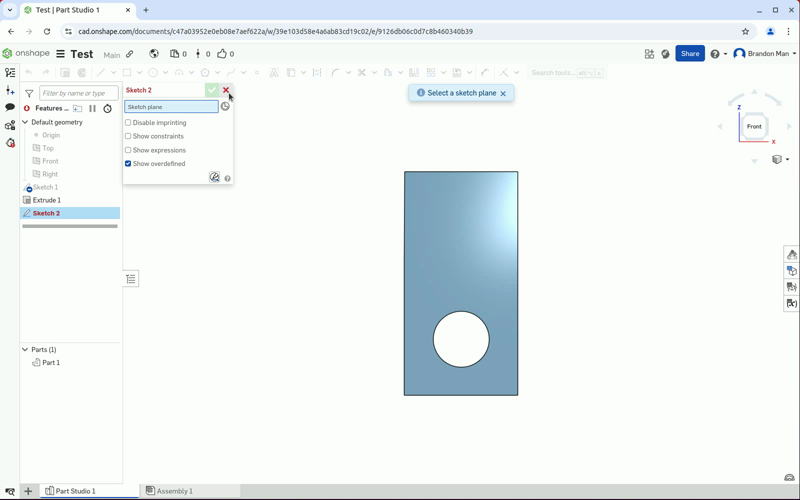
mouse_move(73, 163)
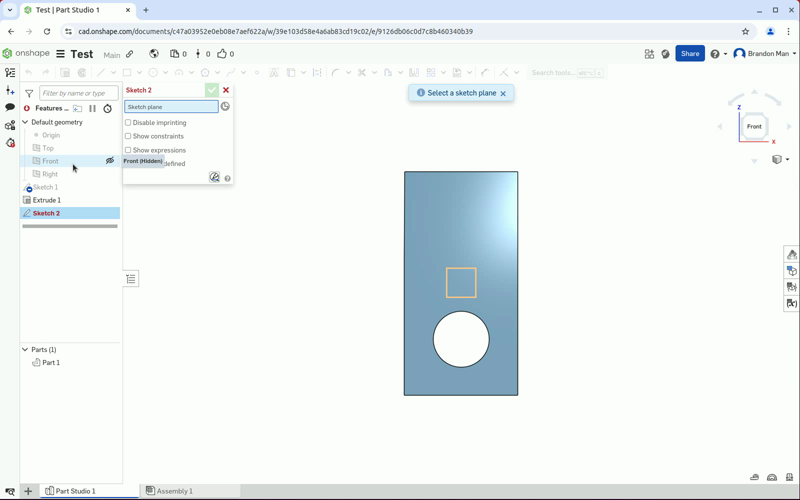
click(73, 163)
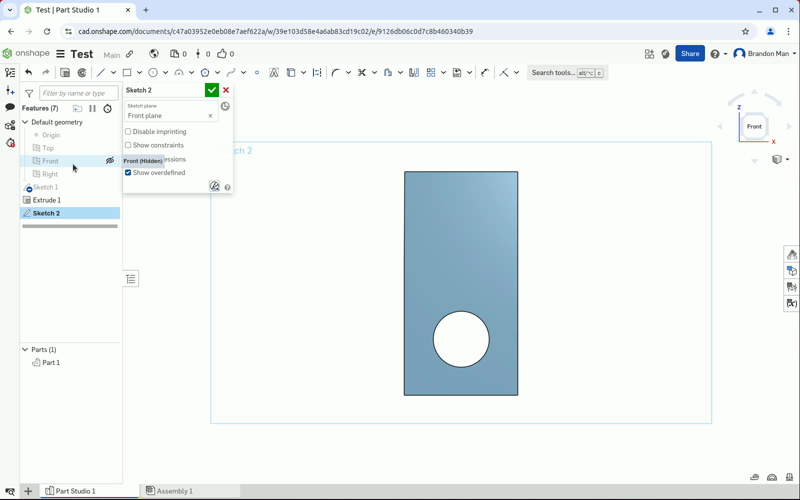
mouse_move(73, 352)
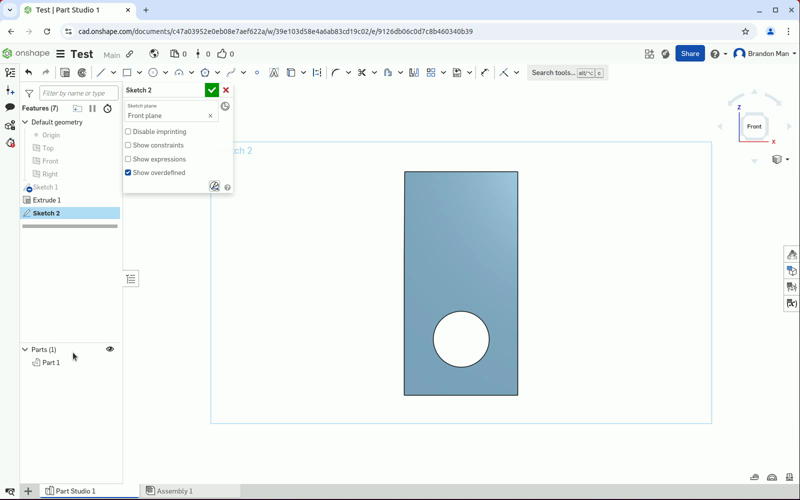
key(y)
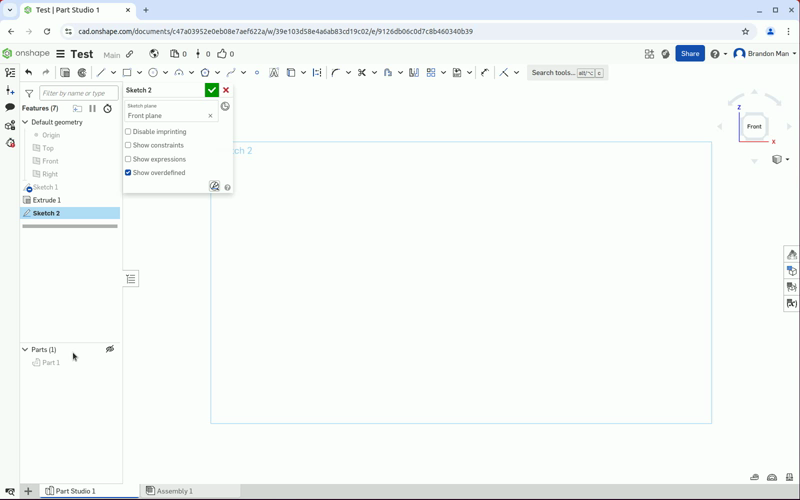
key(l)
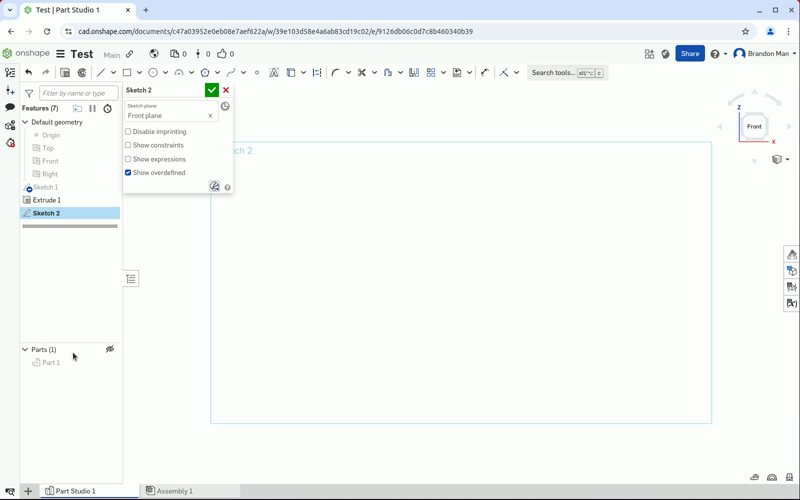
key_down(shift)
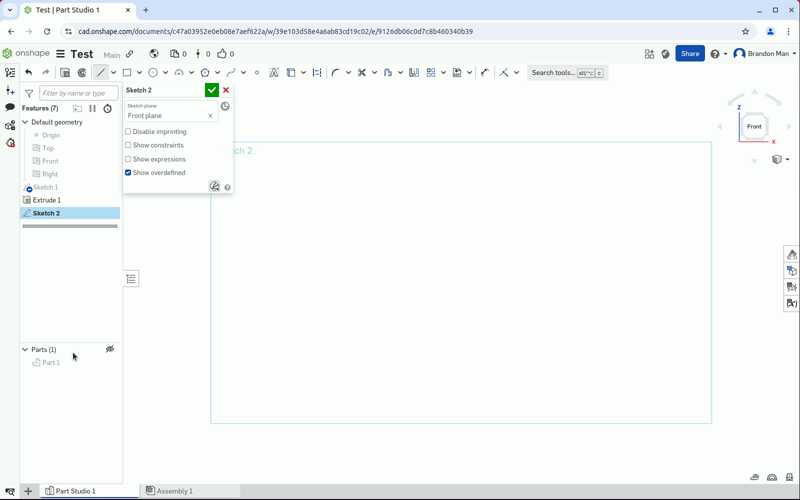
mouse_move(348, 395)
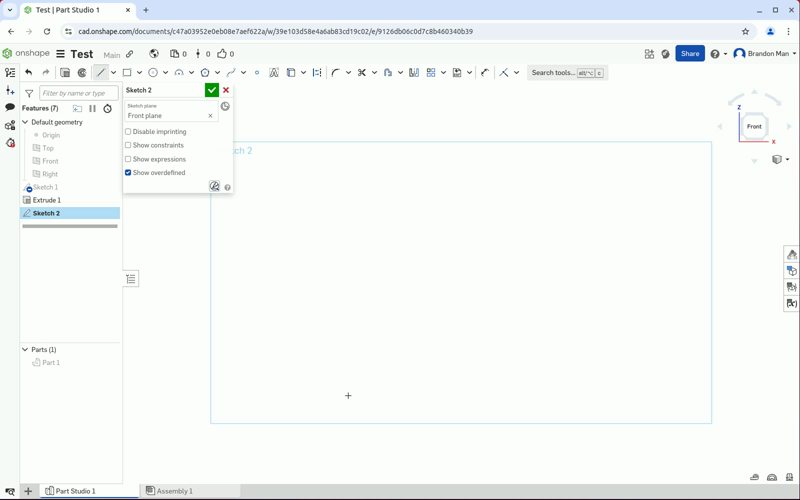
click(348, 395)
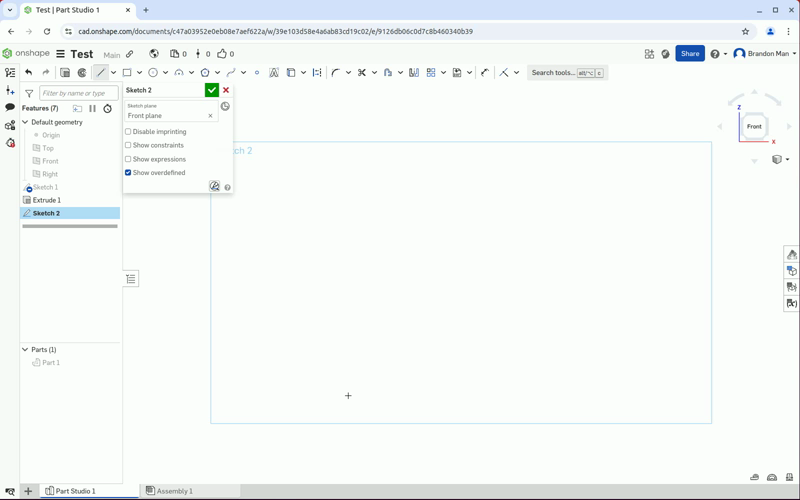
key_up(shift)
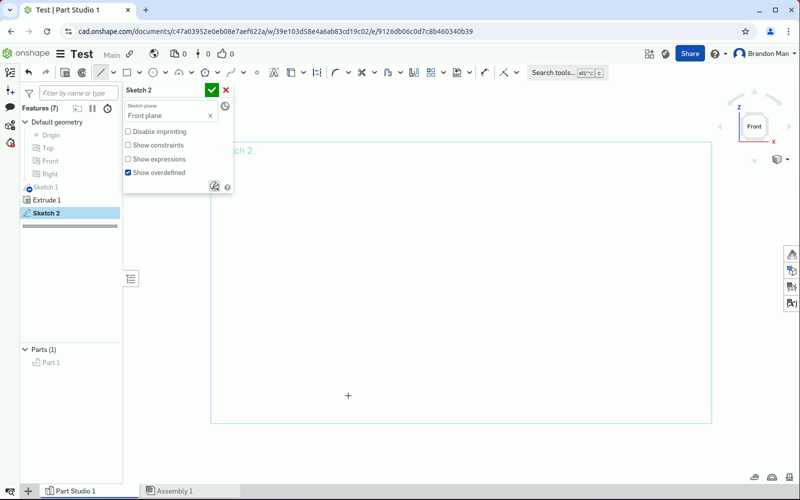
key_down(shift)
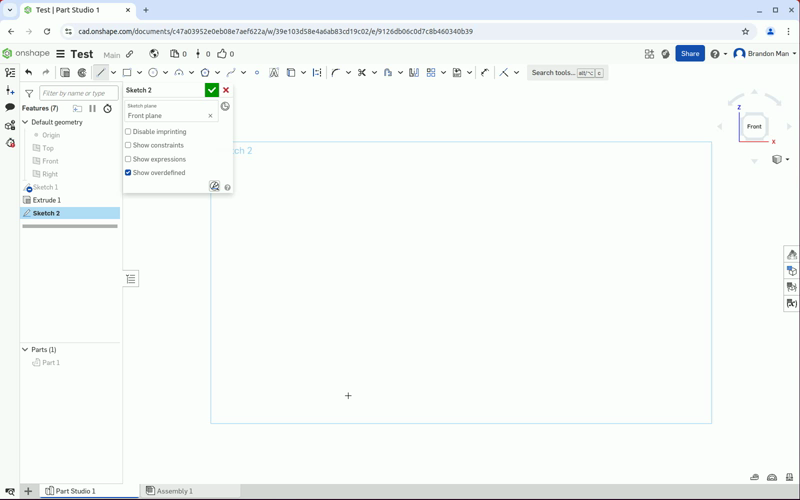
mouse_move(378, 395)
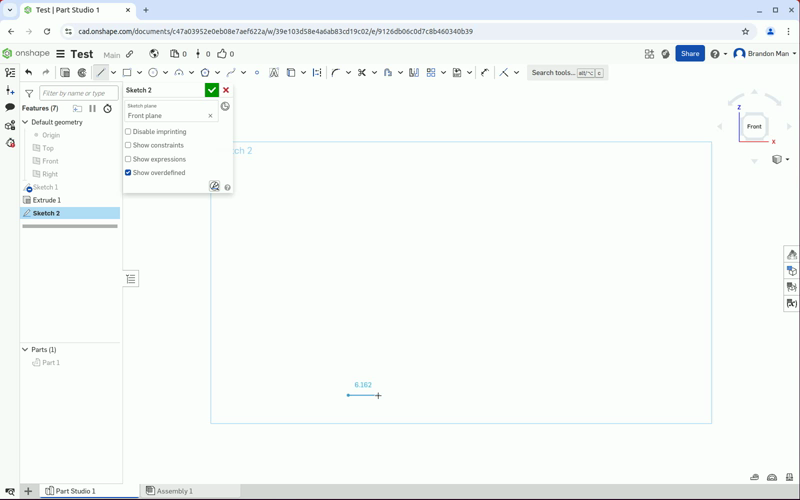
mouse_move(404, 395)
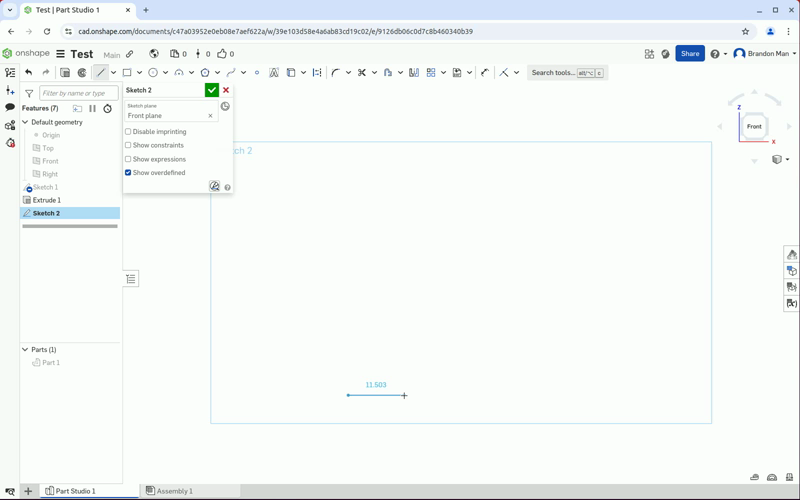
click(404, 395)
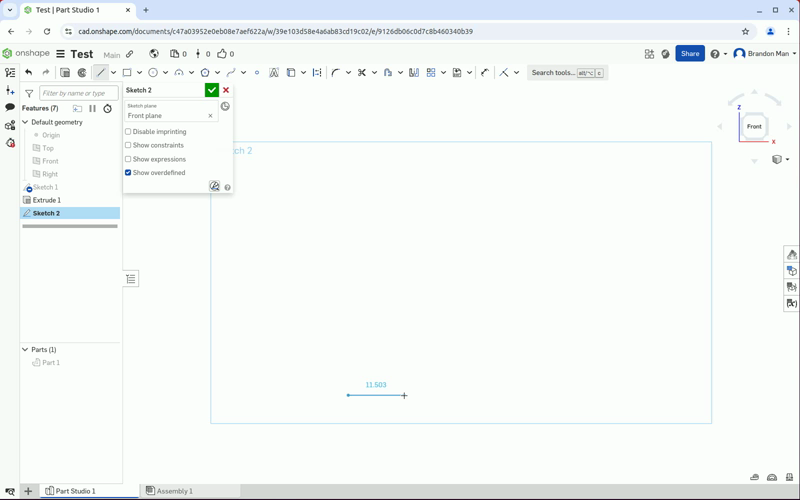
key_up(shift)
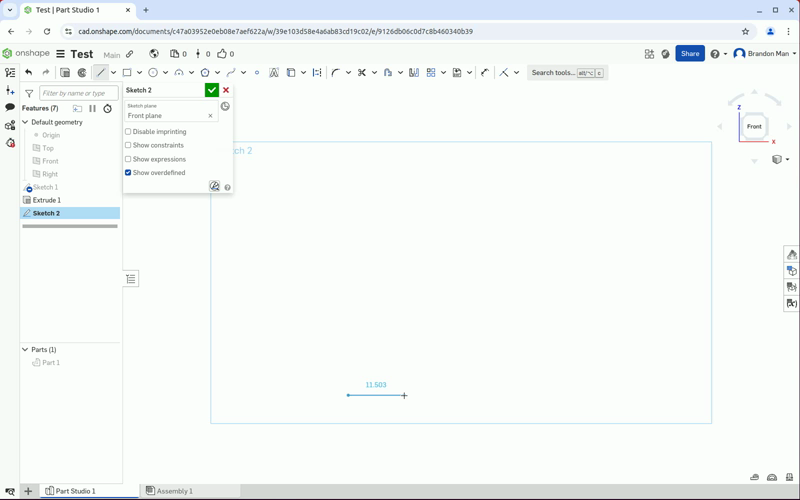
key_down(shift)
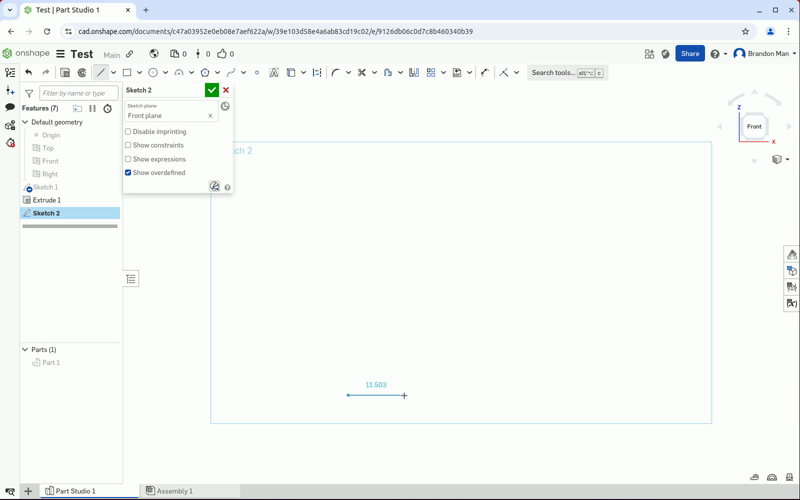
mouse_move(404, 255)
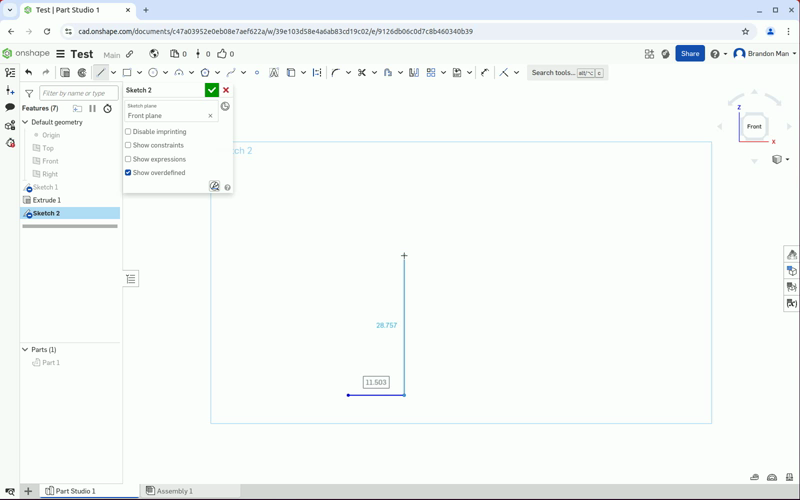
click(404, 255)
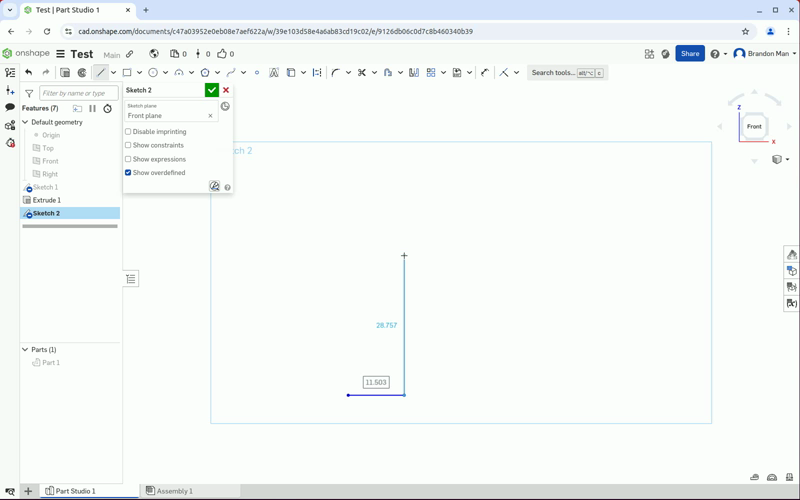
key_up(shift)
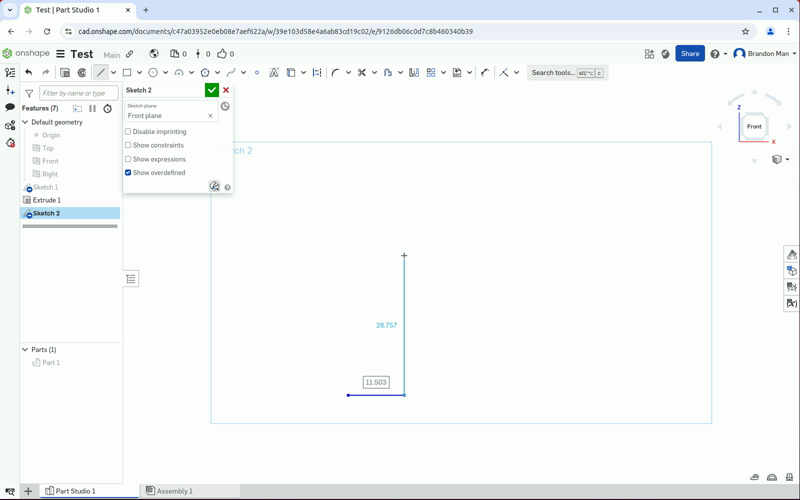
key_down(shift)
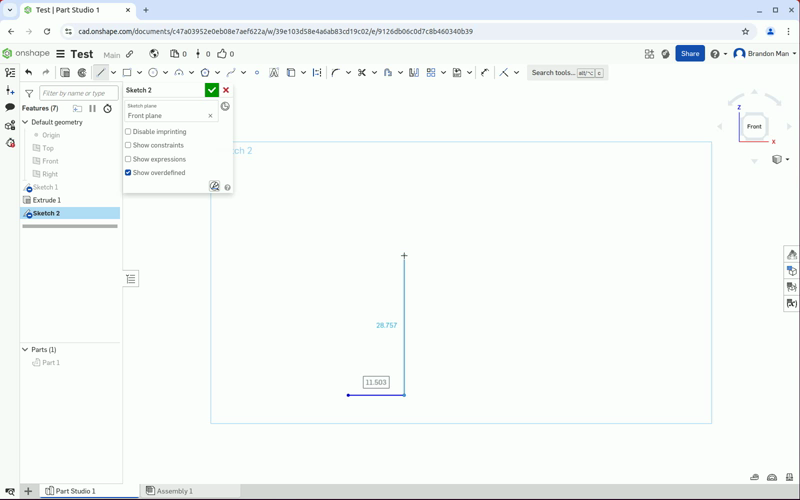
mouse_move(434, 255)
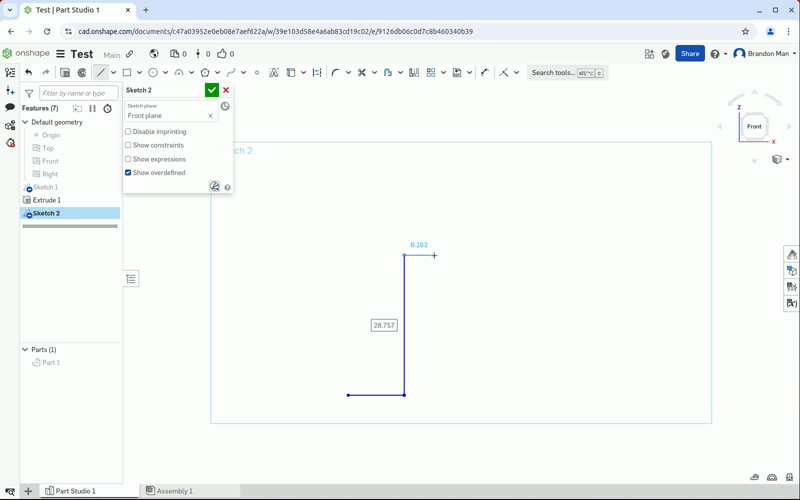
mouse_move(348, 255)
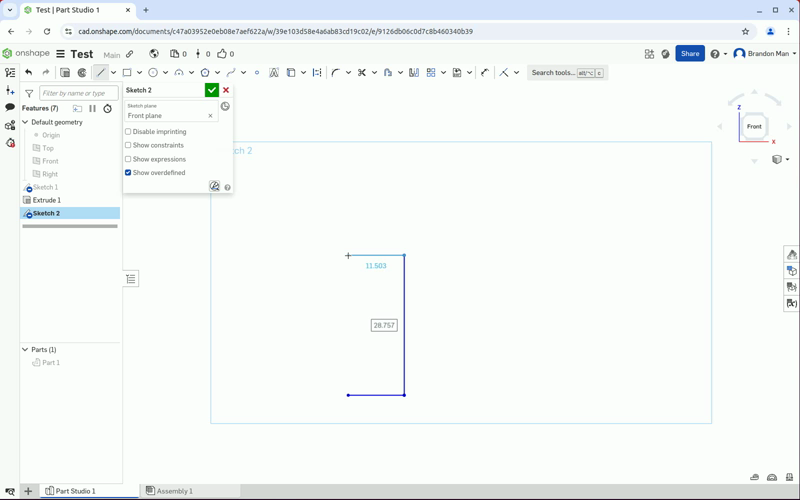
click(348, 255)
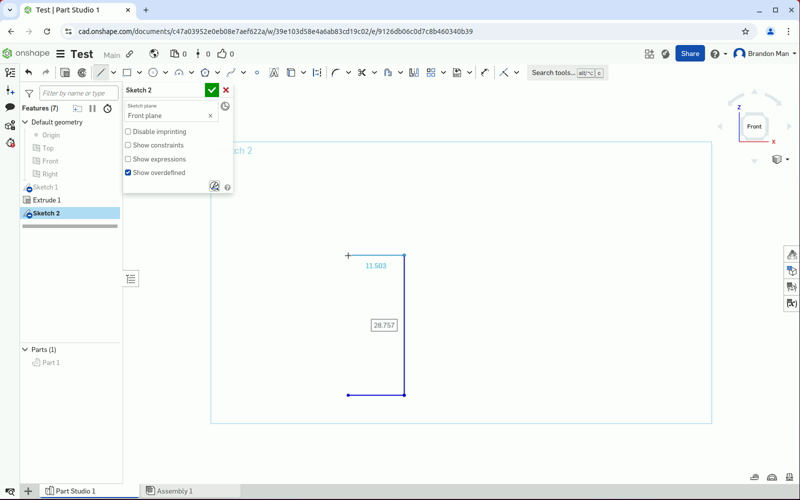
key_up(shift)
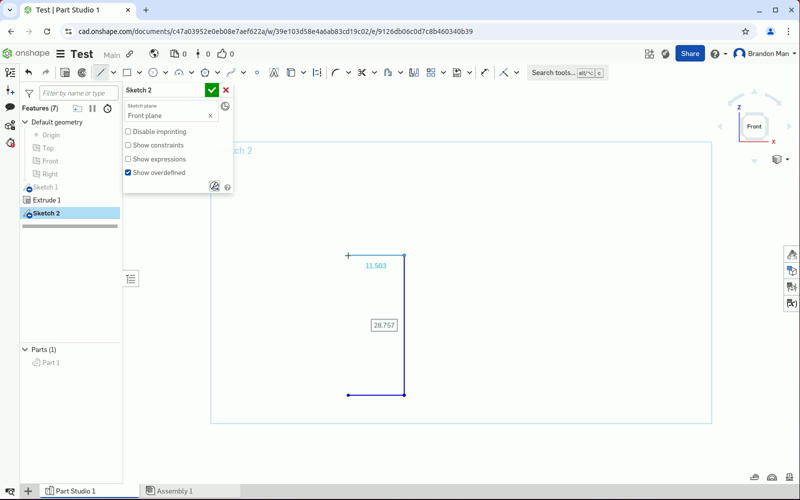
key_down(shift)
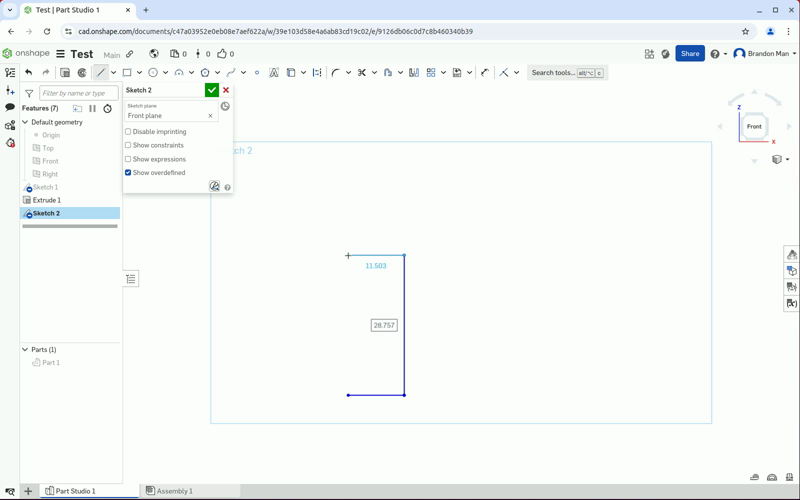
mouse_move(348, 395)
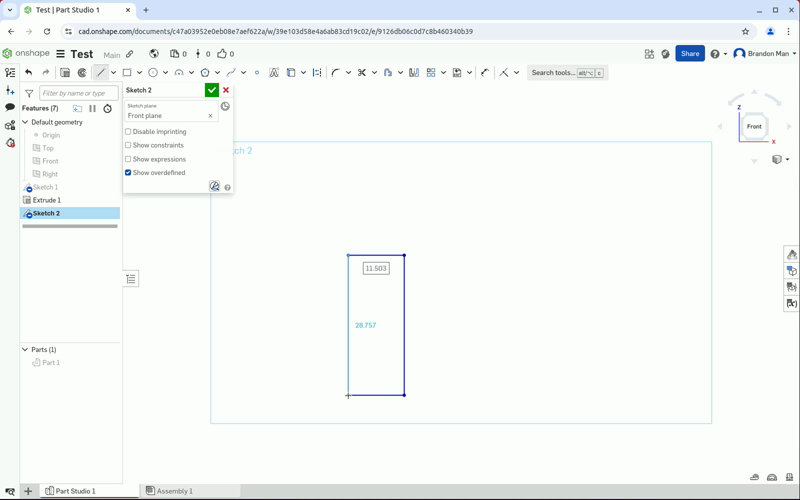
key_up(shift)
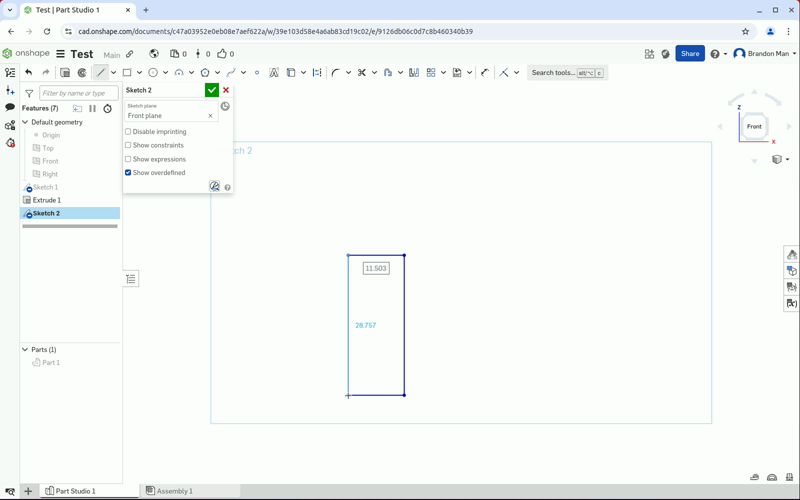
click(348, 395)
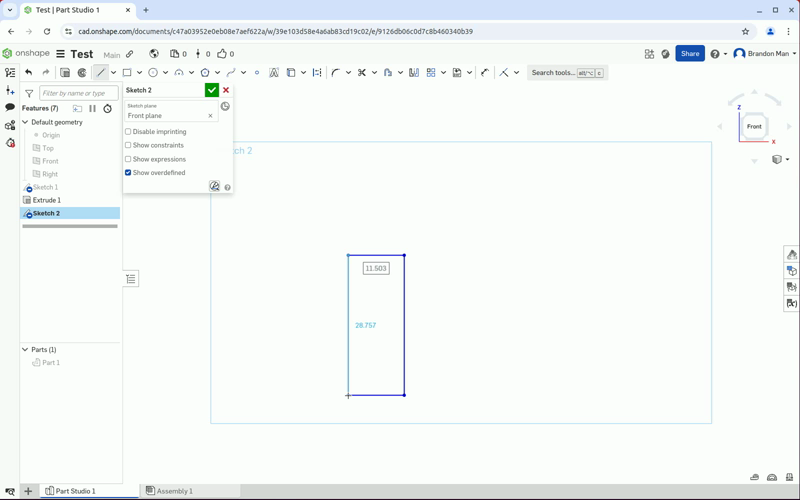
key(esc)
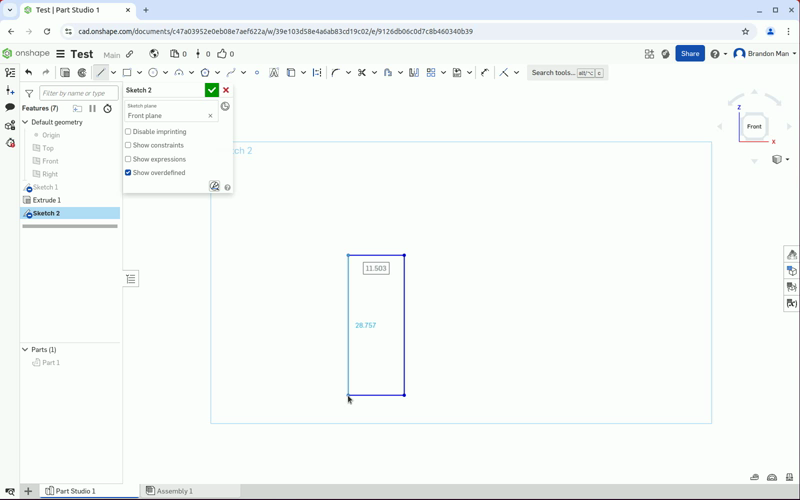
mouse_move(376, 358)
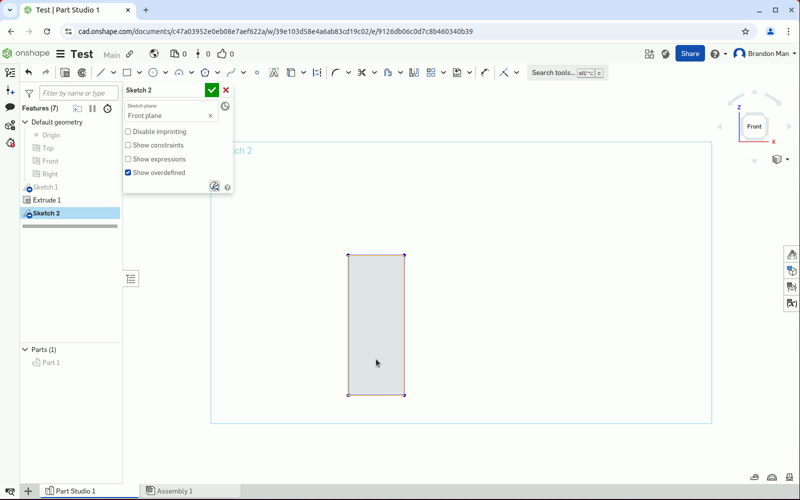
click(376, 358)
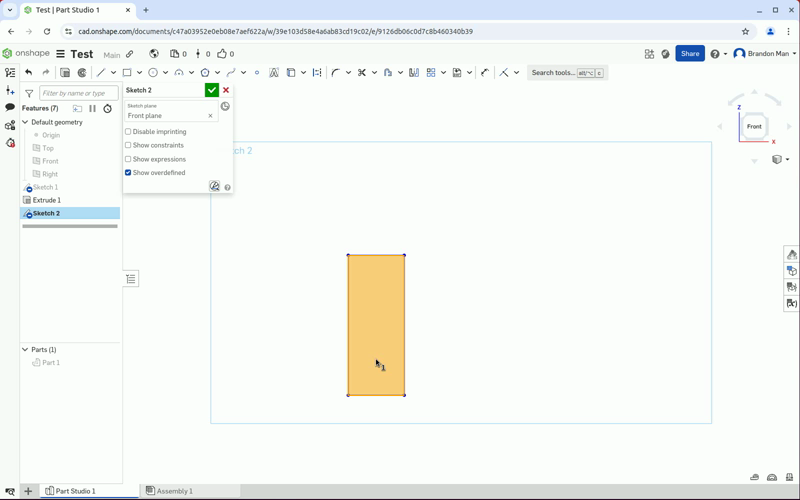
mouse_move(73, 352)
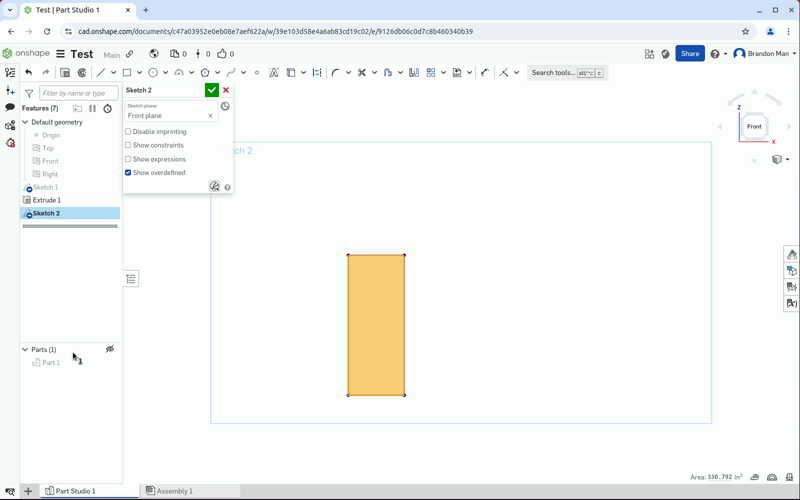
key(shift+y)
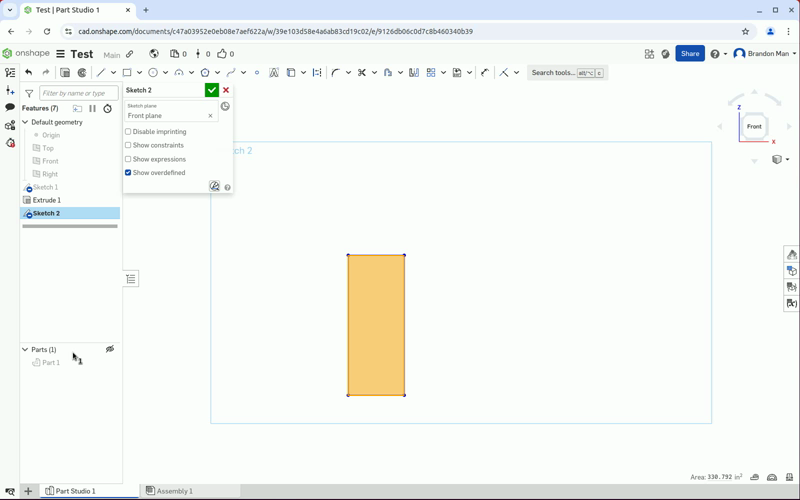
key(shift+e)
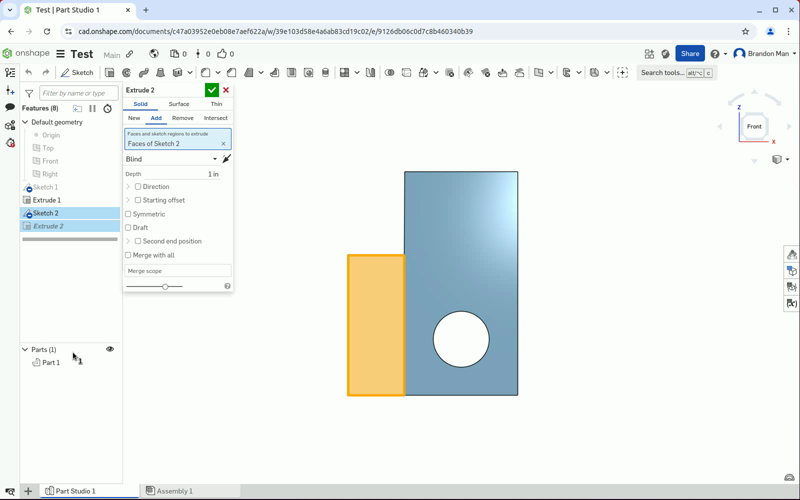
mouse_move(143, 106)
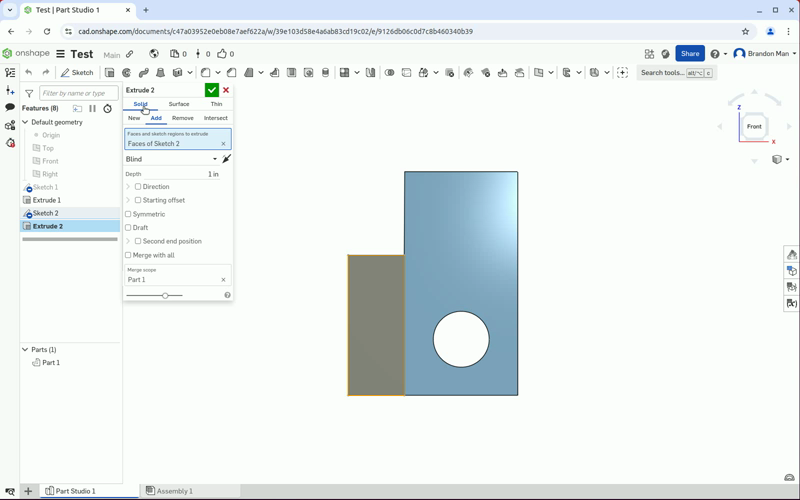
click(143, 106)
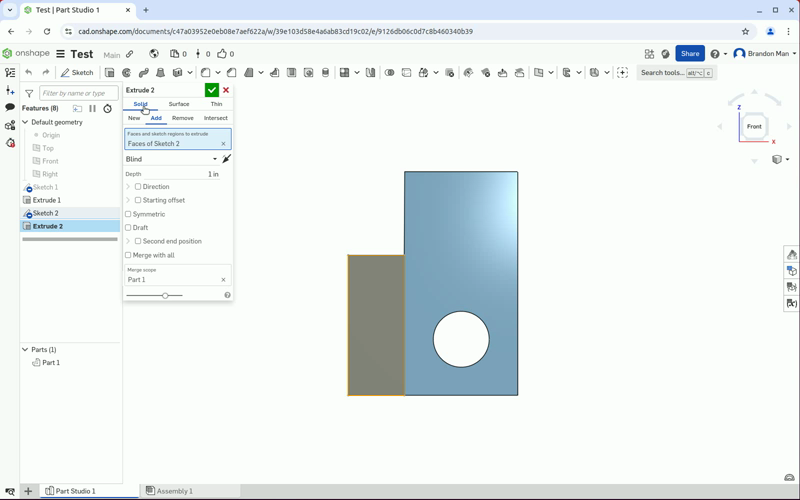
mouse_move(137, 120)
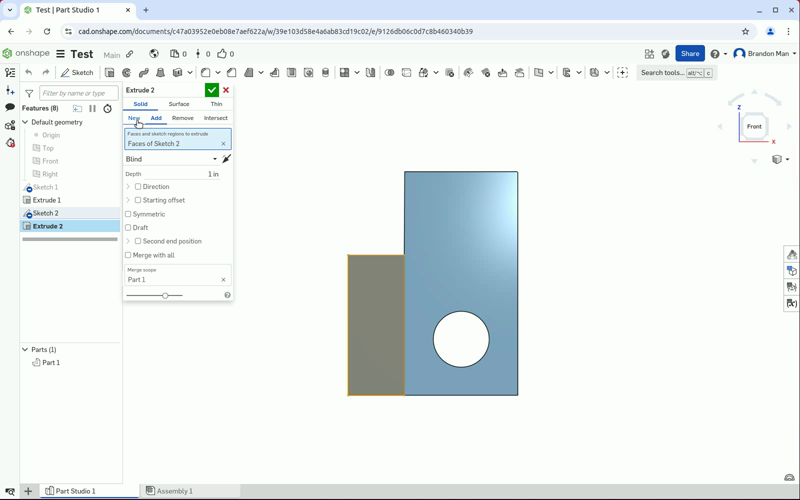
click(137, 120)
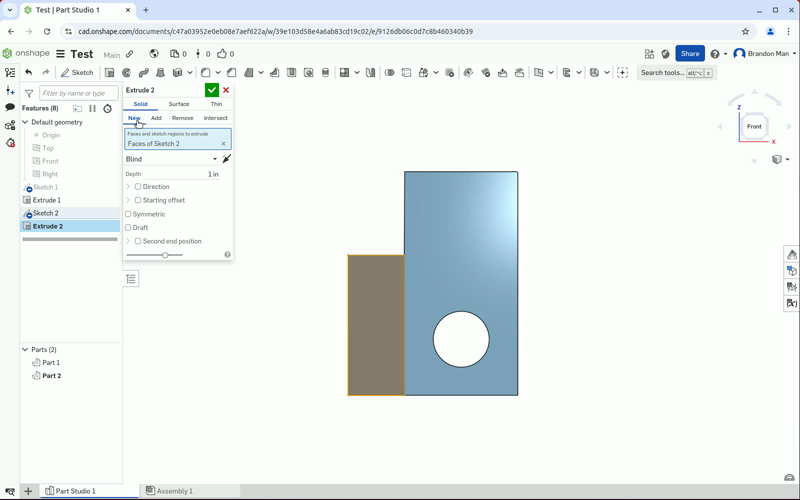
key(tab, 4)
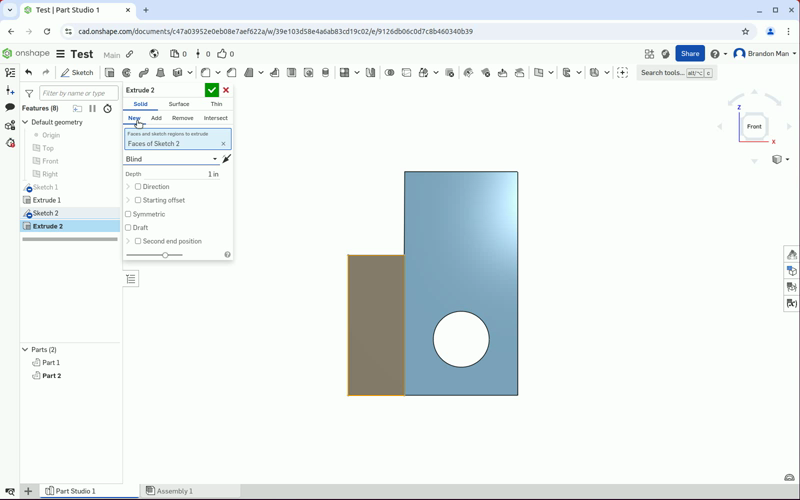
text(23.108)
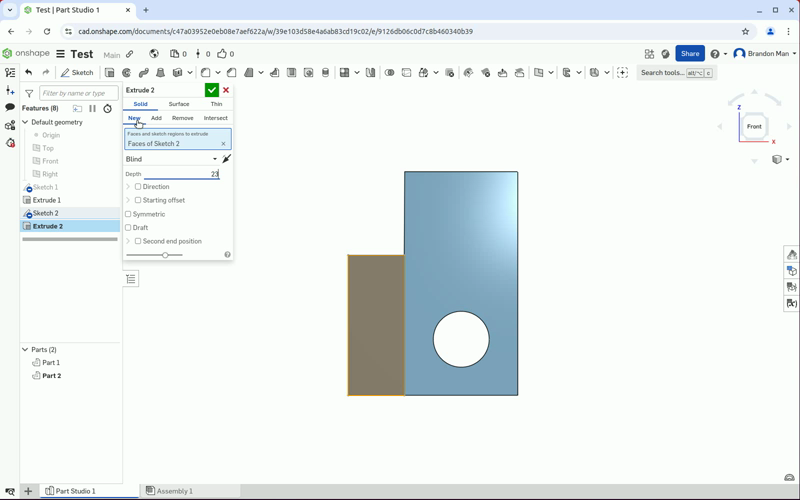
key(enter)
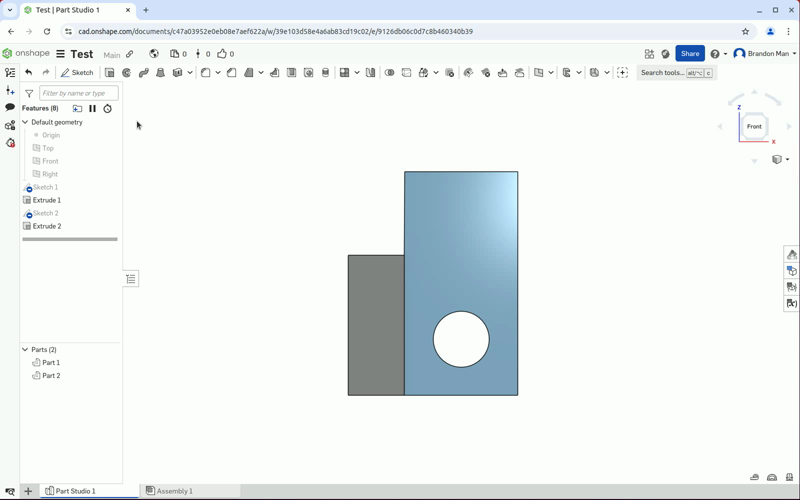
key(shift+h)
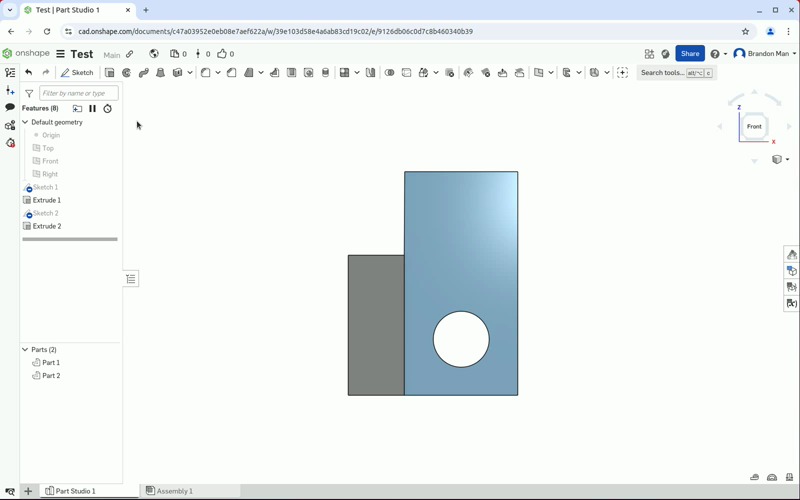
key(shift+h)
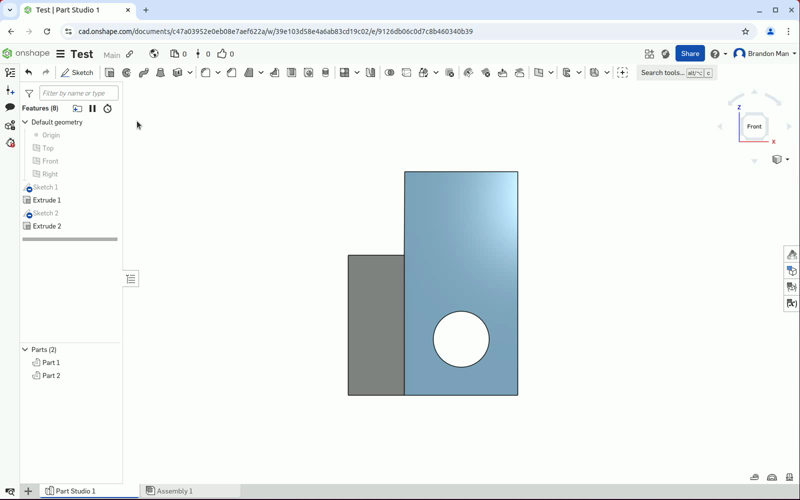
key(shift+7)
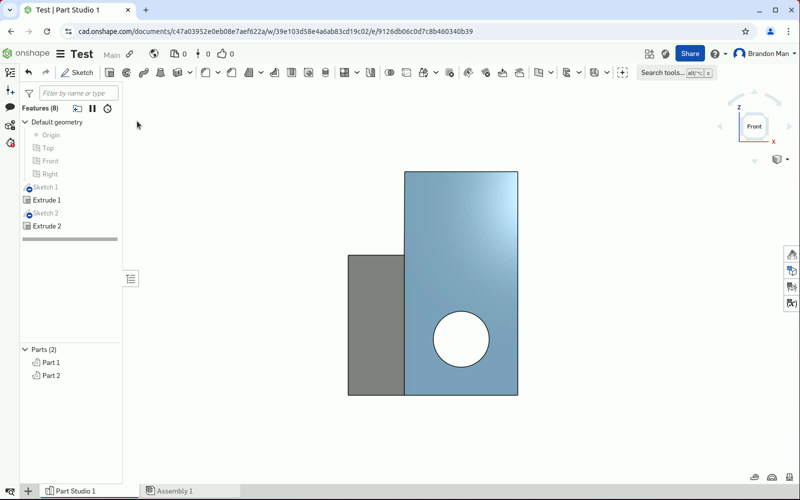
key(left, 2)
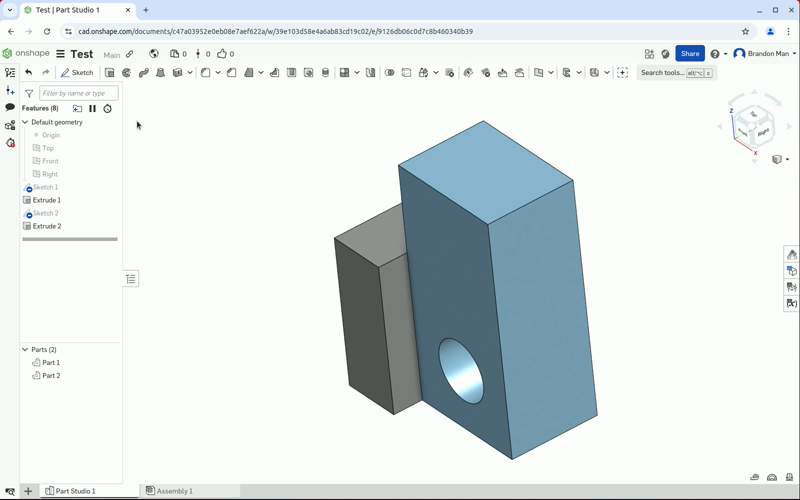
key(down, 2)
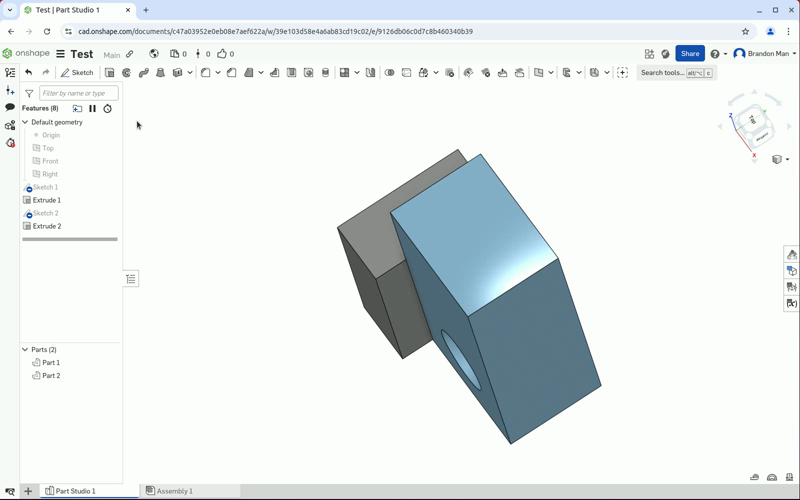
key(up, 2)
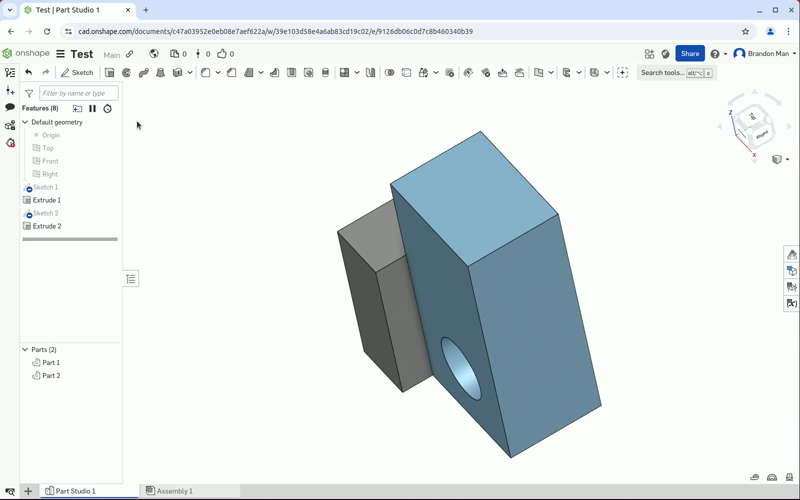
key(right, 2)
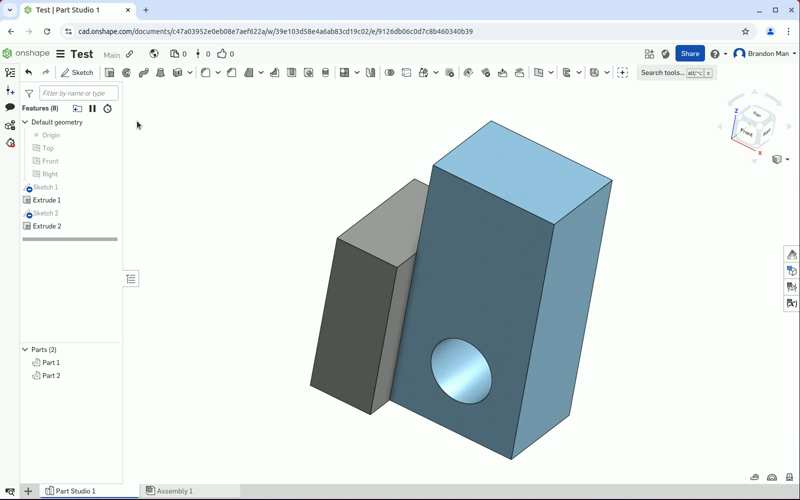
mouse_move(73, 189)
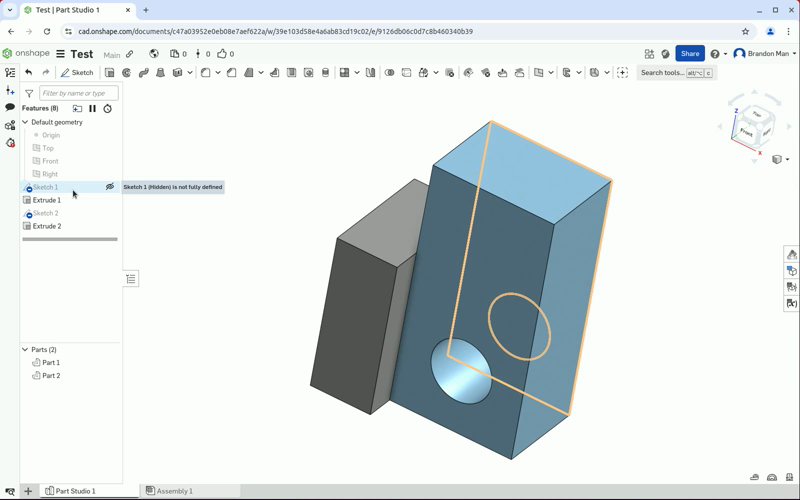
click(73, 189)